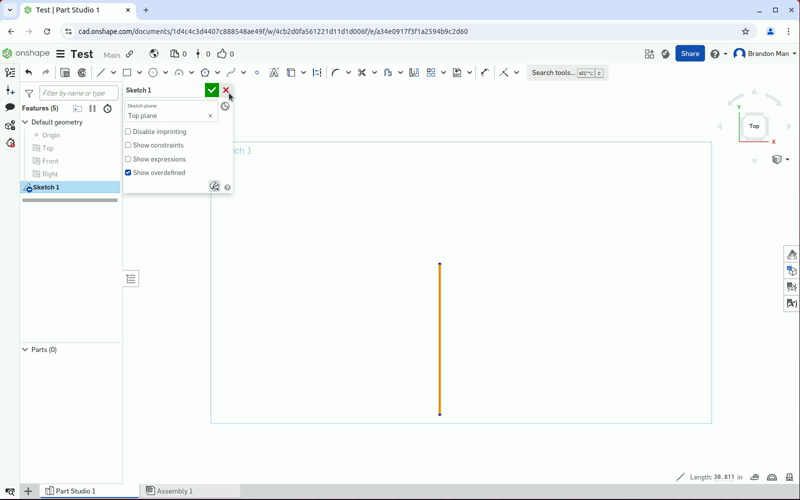
key(shift+h)
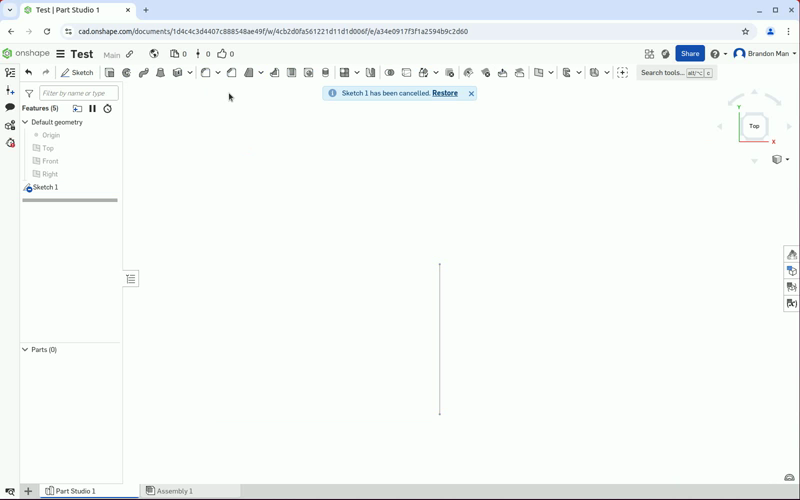
mouse_move(73, 352)
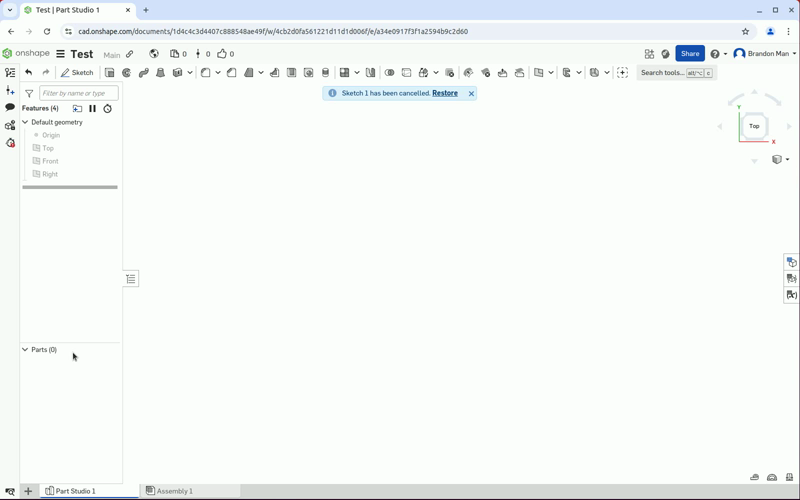
key(y)
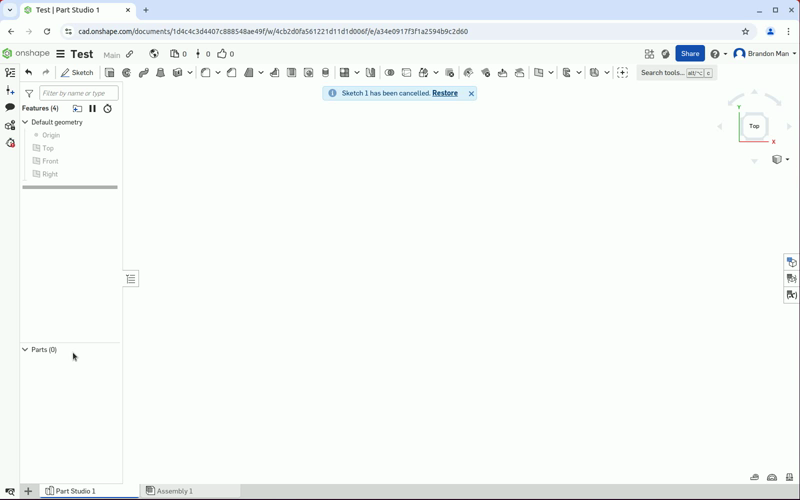
key(shift+p)
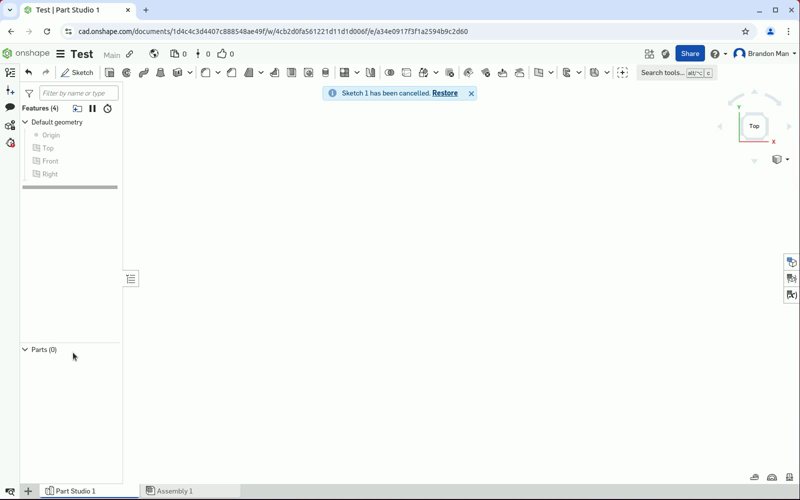
key(space)
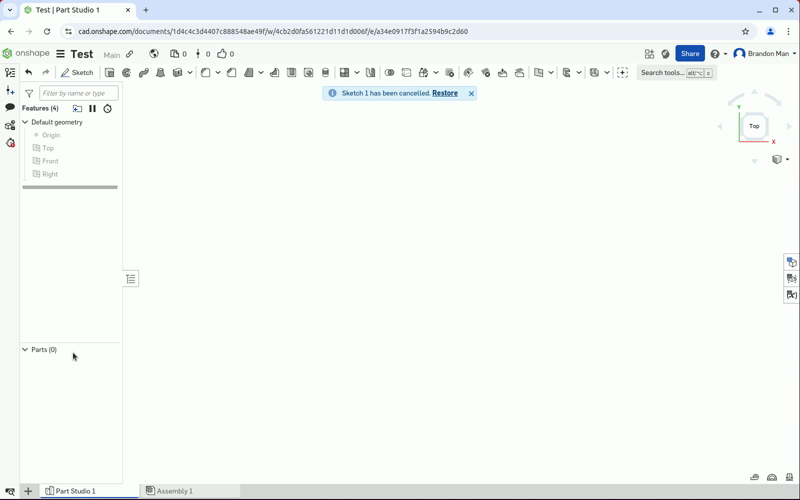
key_down(shift)
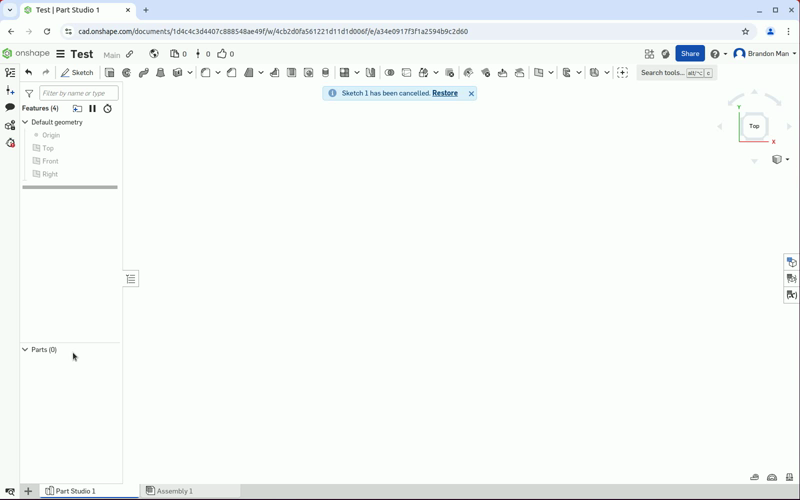
key(up)
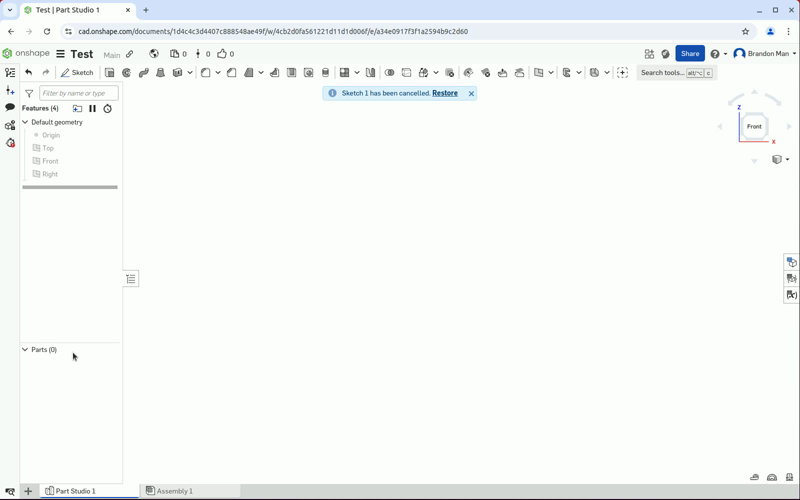
key_up(shift)
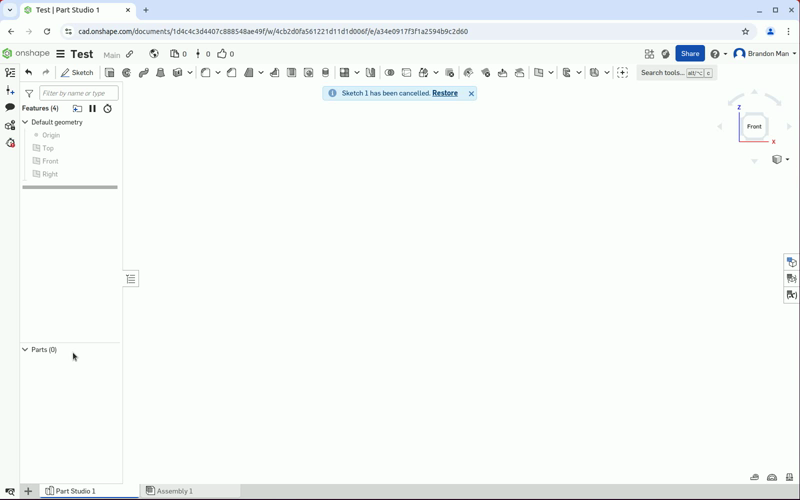
mouse_move(73, 352)
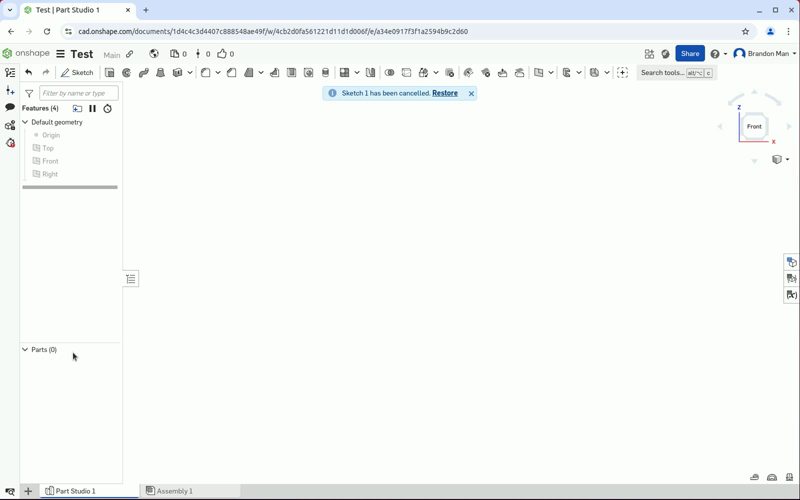
key(shift+y)
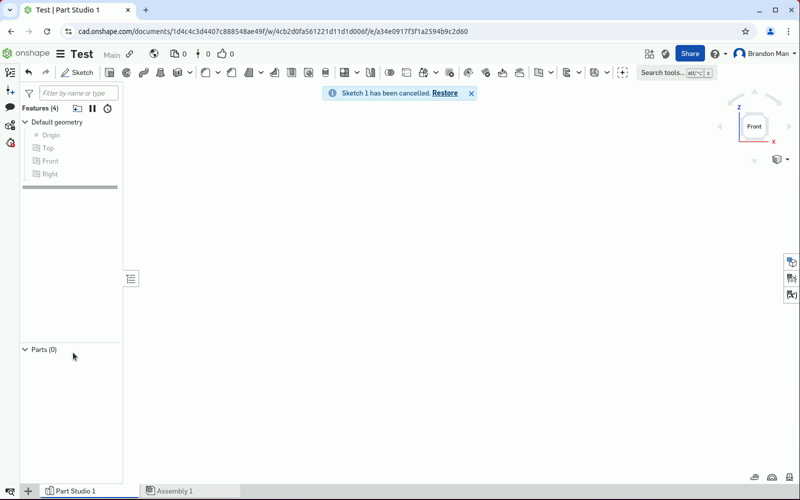
key(shift+s)
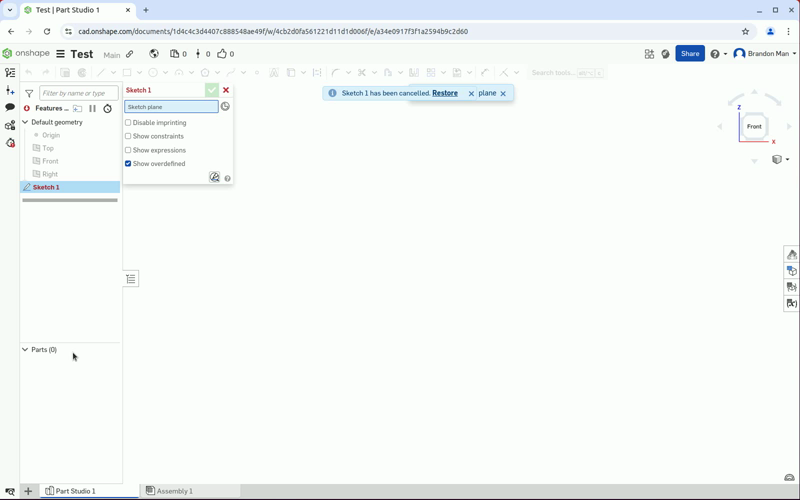
mouse_move(73, 163)
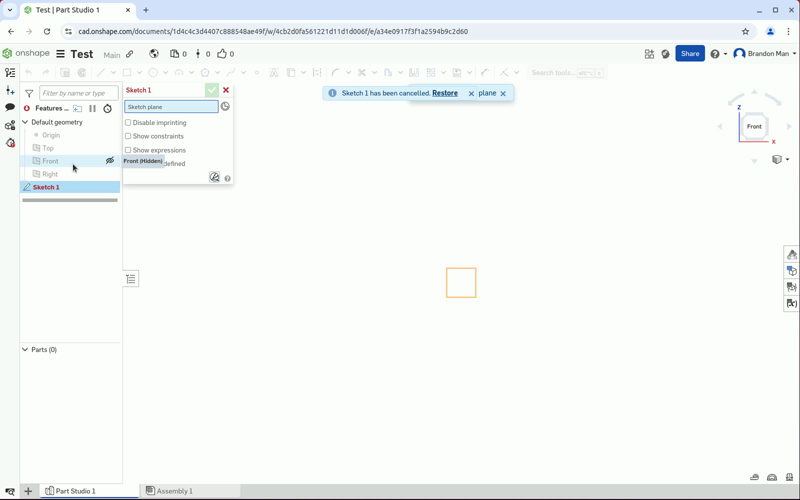
click(73, 163)
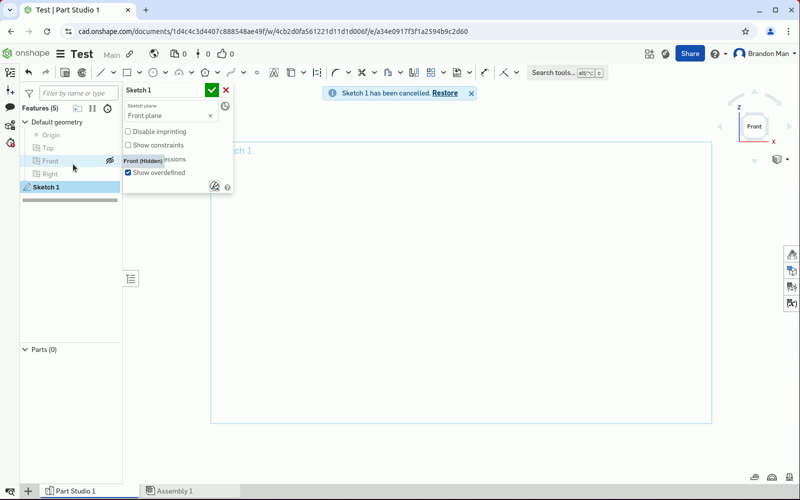
mouse_move(73, 352)
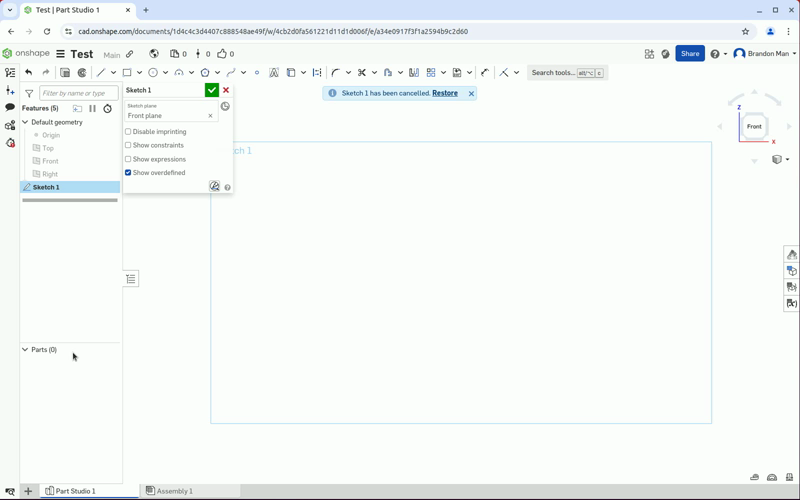
key(y)
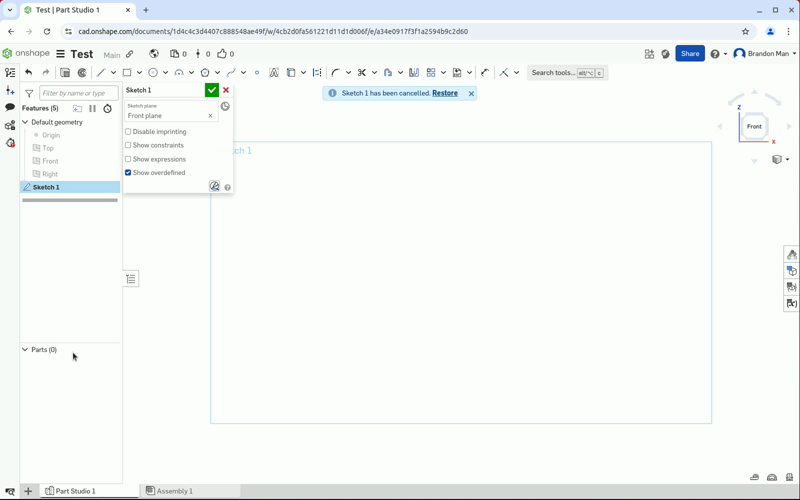
key(l)
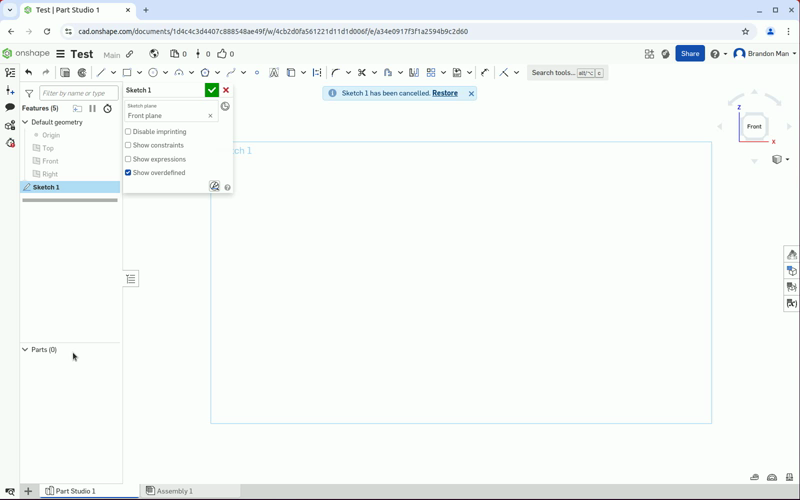
key_down(shift)
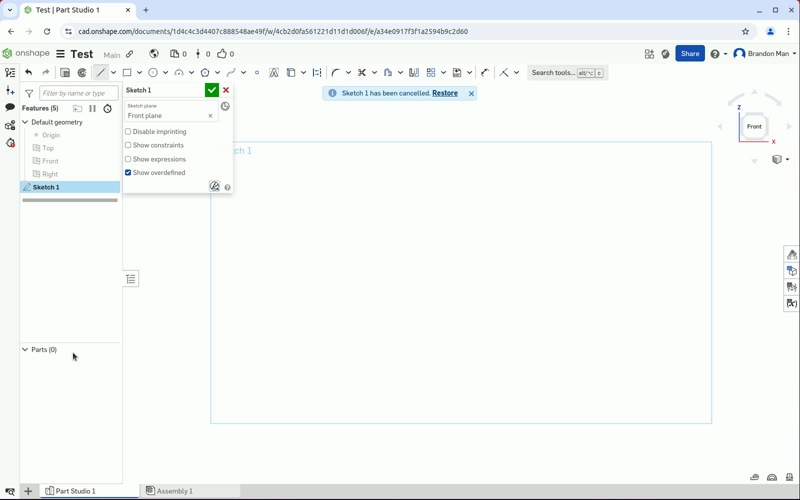
mouse_move(404, 339)
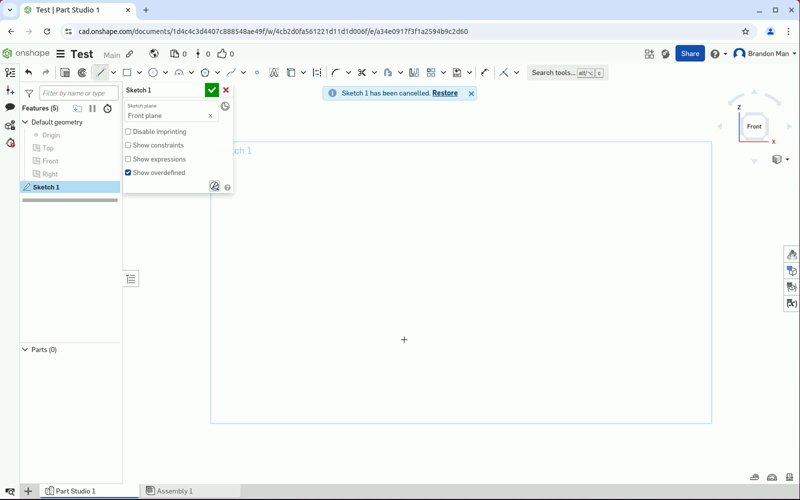
click(404, 339)
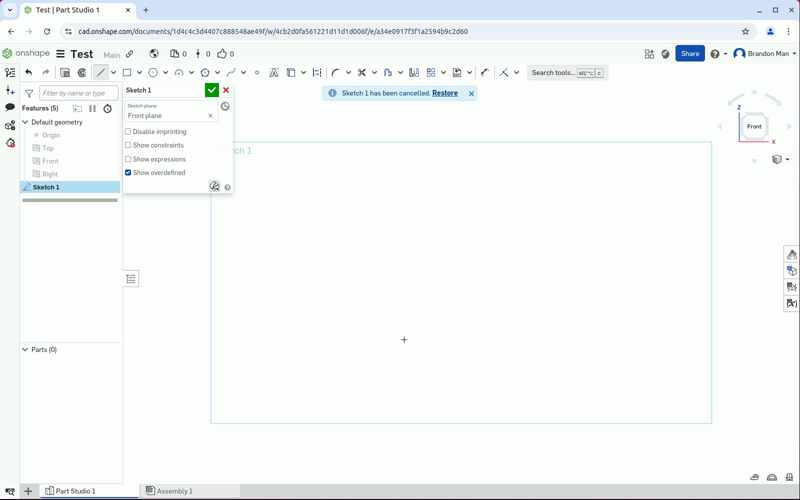
key_up(shift)
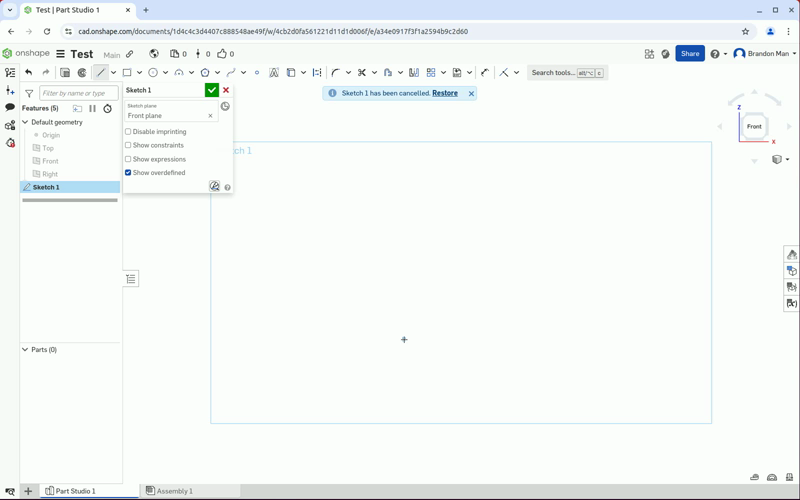
key_down(shift)
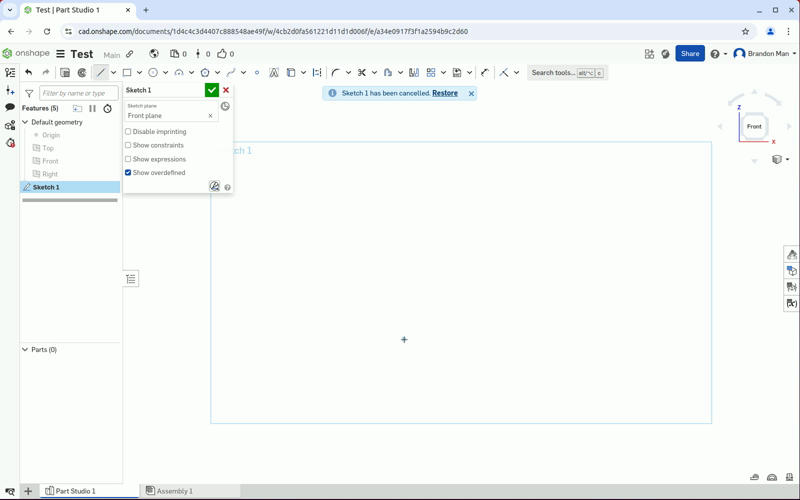
mouse_move(516, 339)
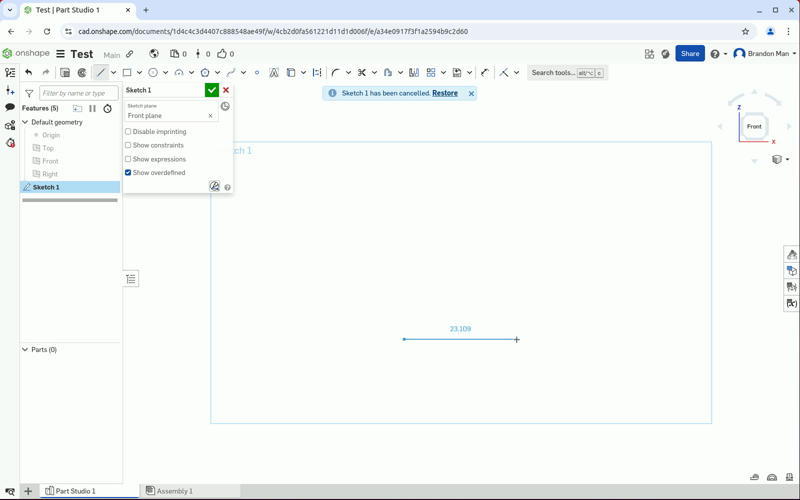
click(516, 339)
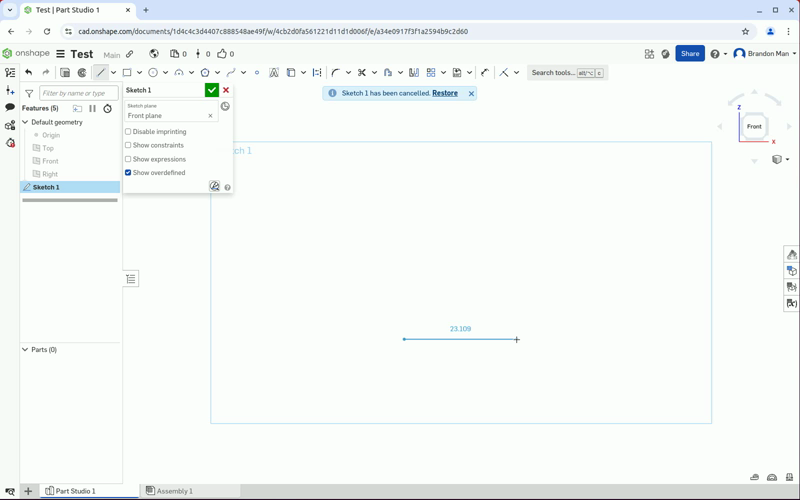
key_up(shift)
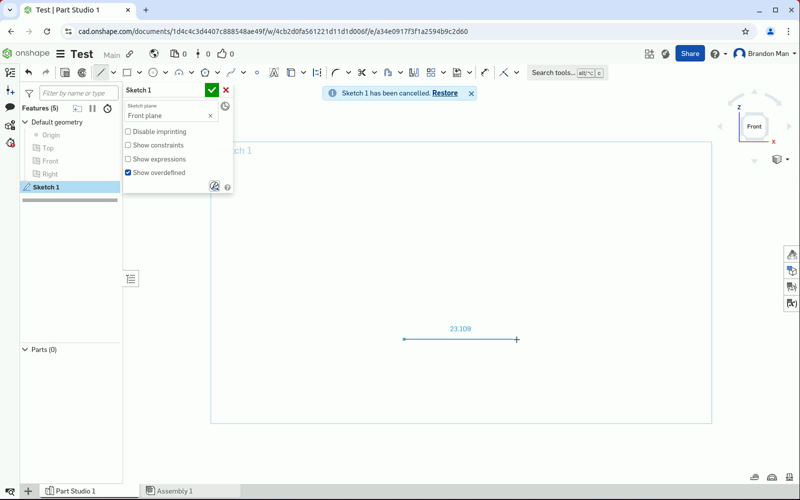
key_down(shift)
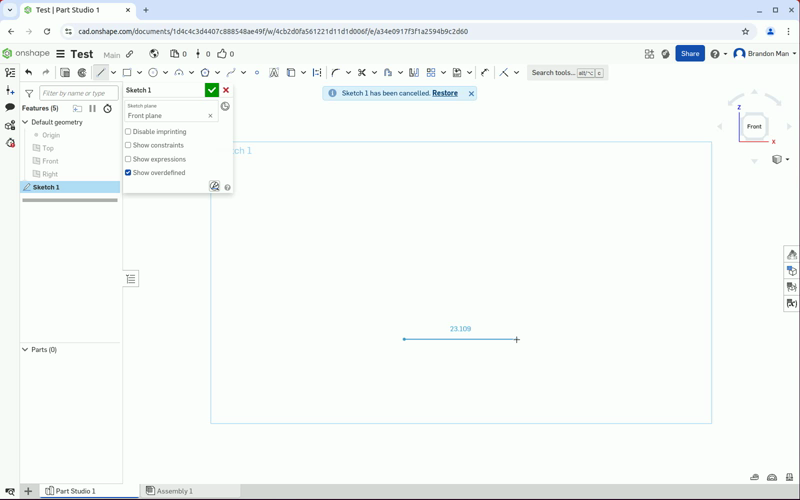
mouse_move(516, 226)
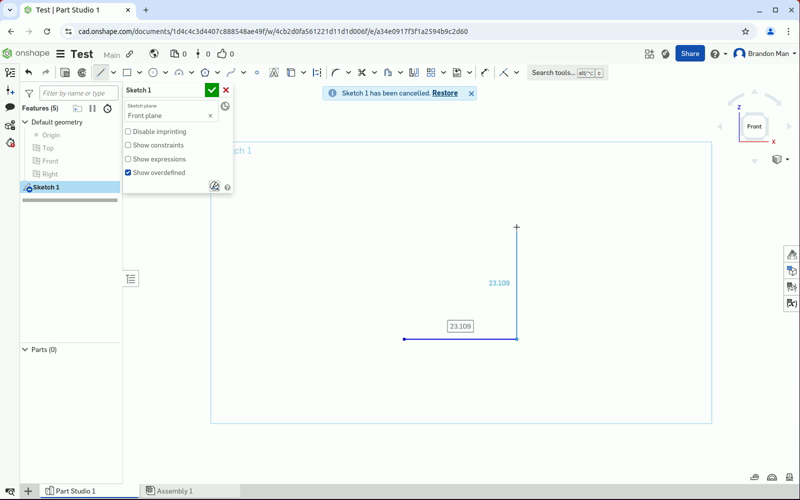
click(516, 226)
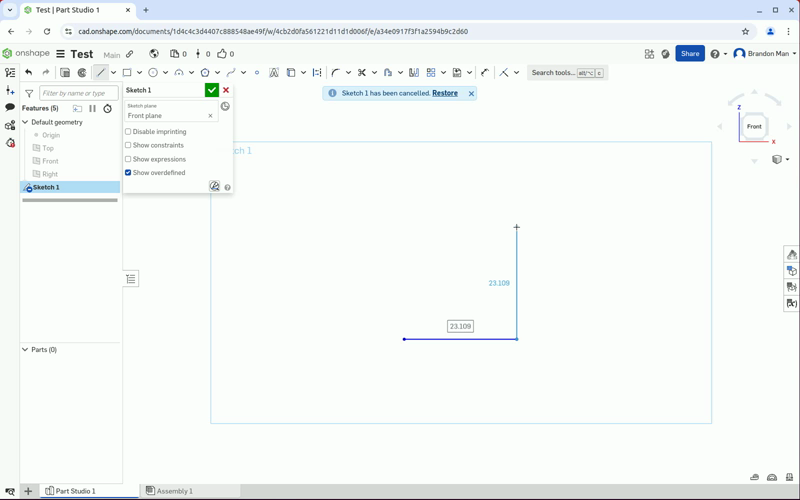
key_up(shift)
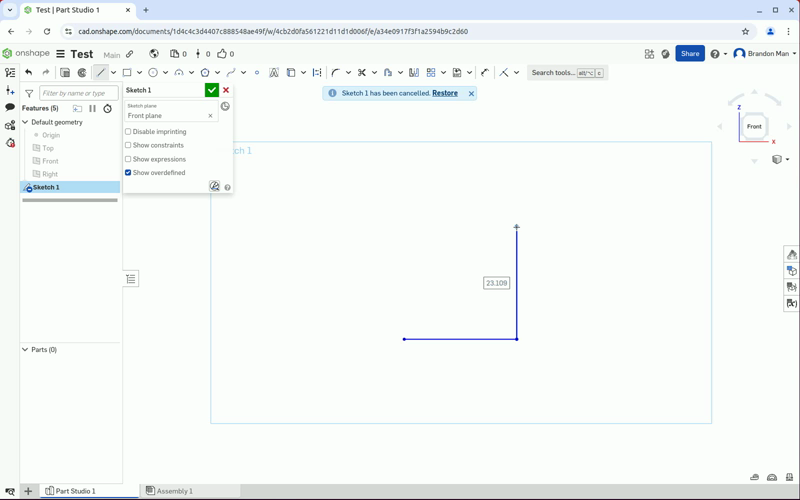
key_down(shift)
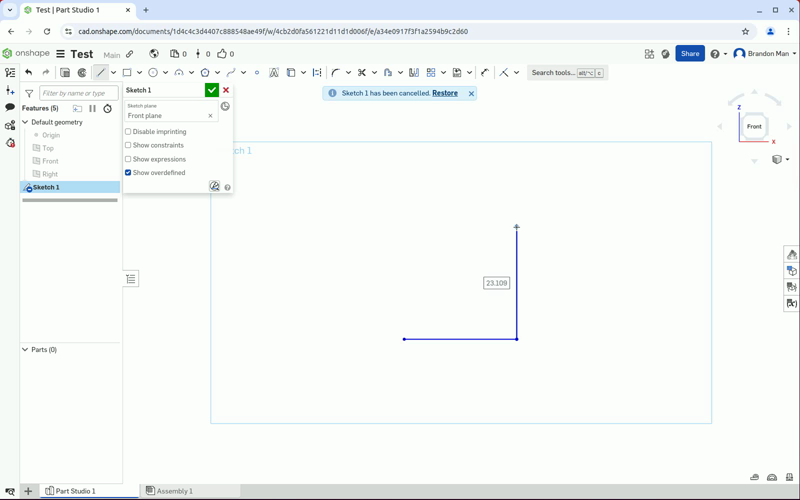
mouse_move(404, 226)
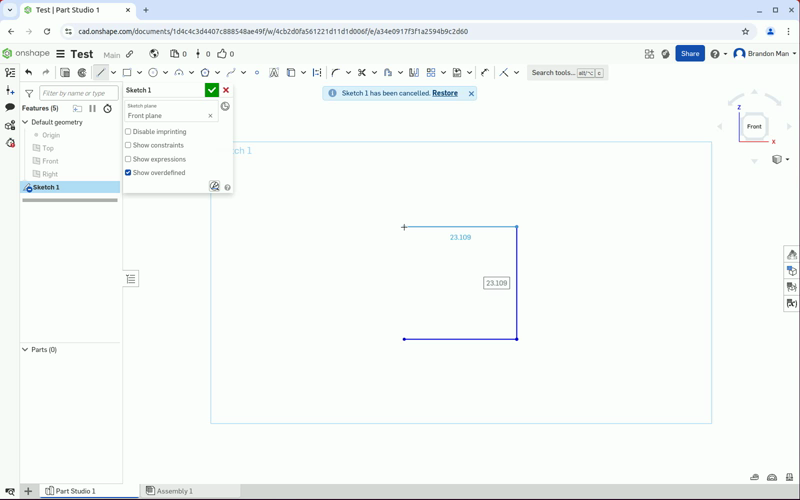
click(404, 226)
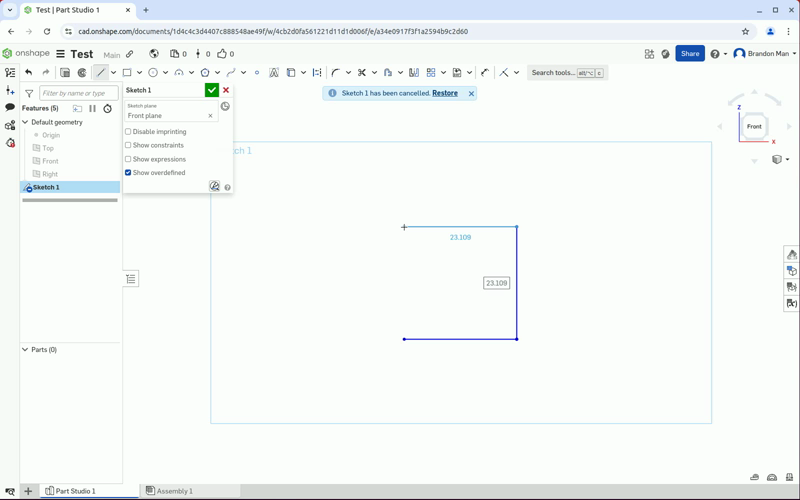
key_up(shift)
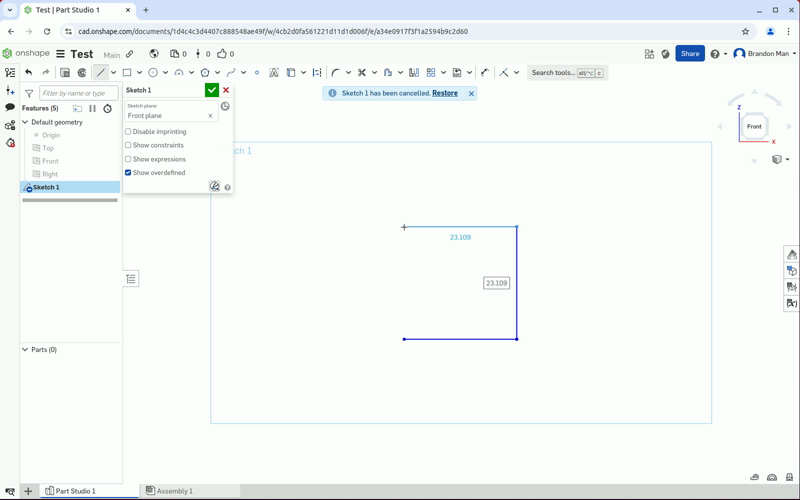
key_down(shift)
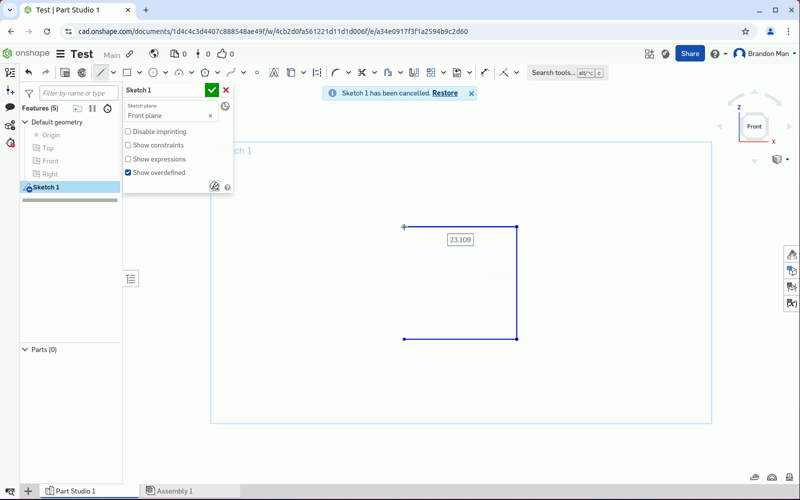
mouse_move(404, 339)
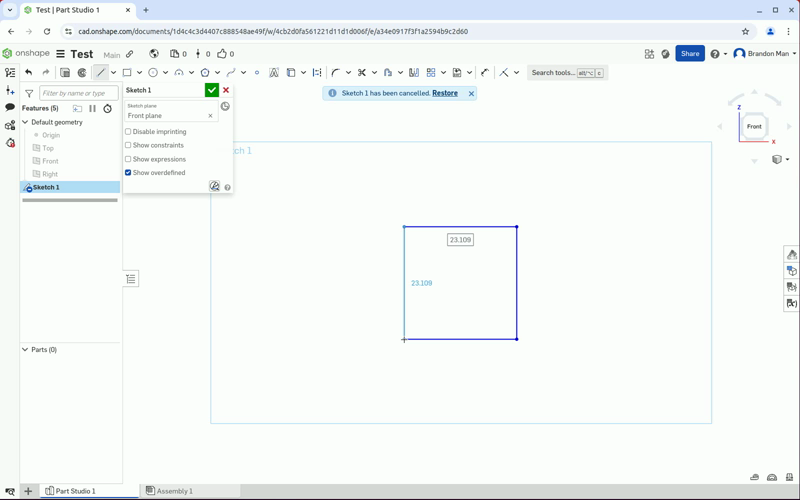
key_up(shift)
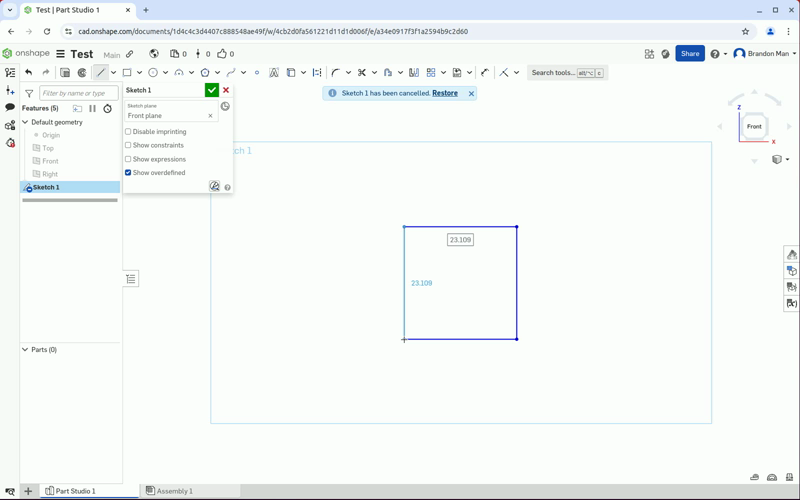
click(404, 339)
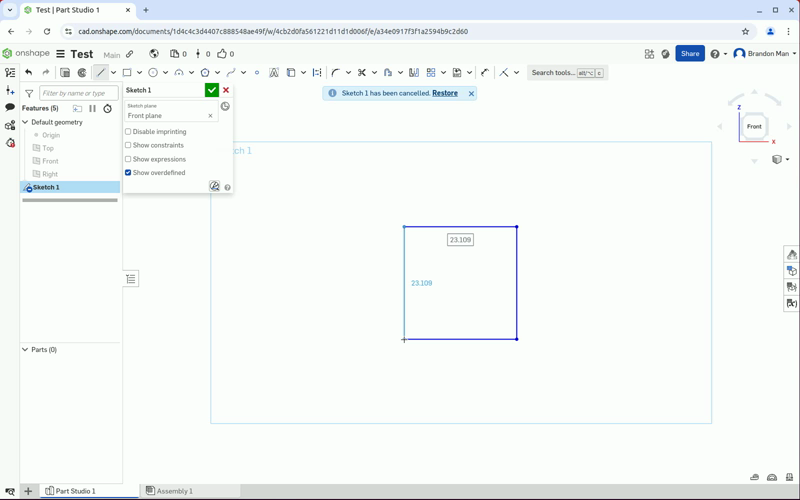
key(esc)
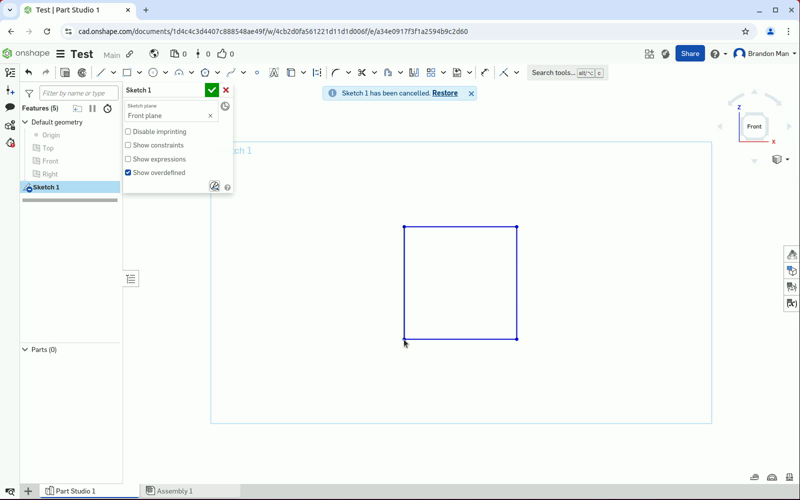
mouse_move(499, 290)
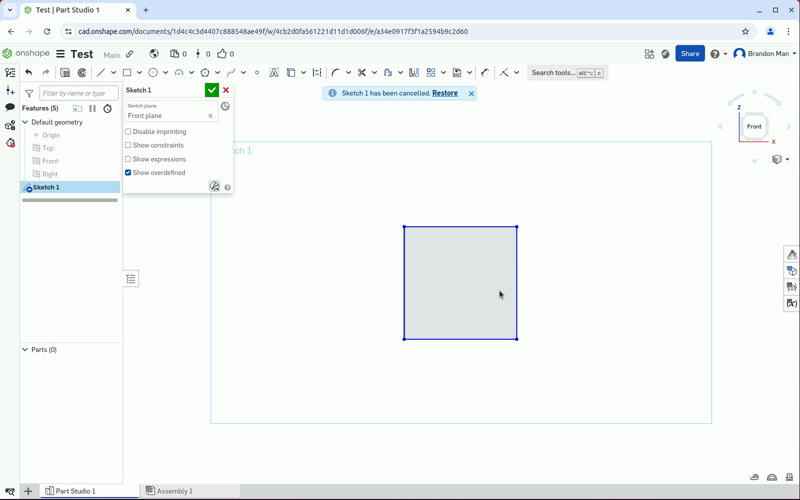
click(499, 290)
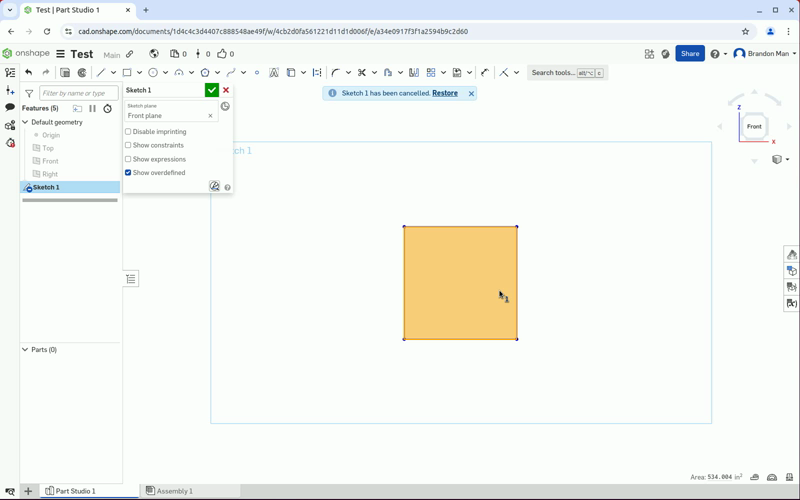
mouse_move(73, 352)
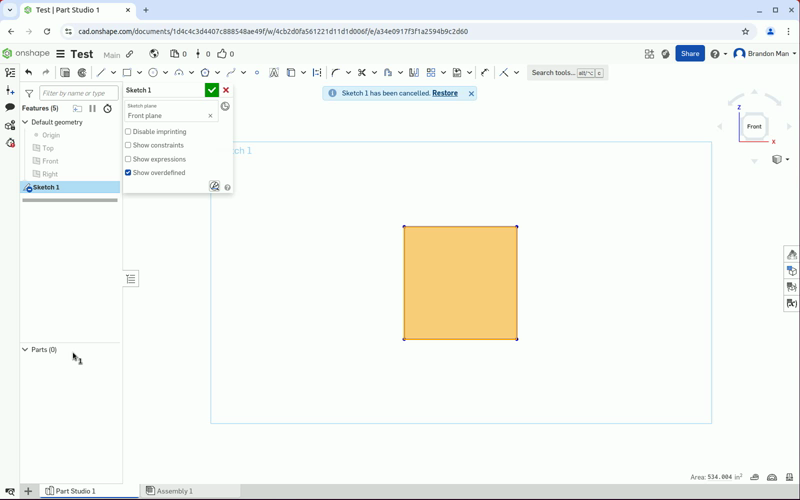
key(shift+y)
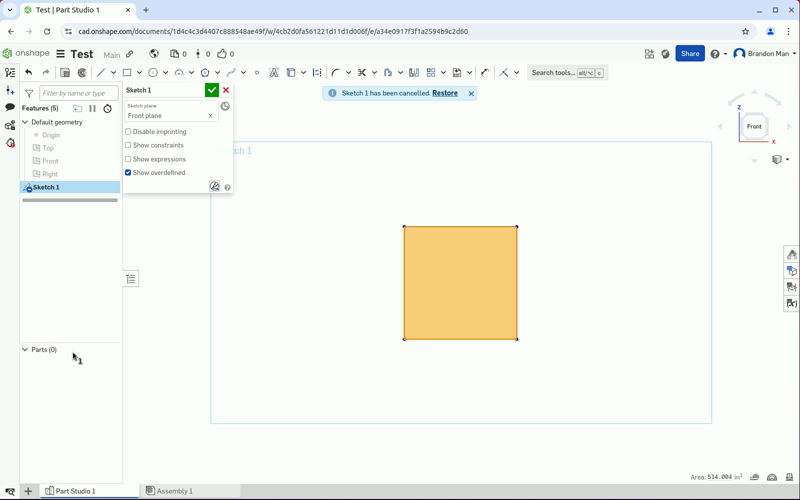
key(shift+e)
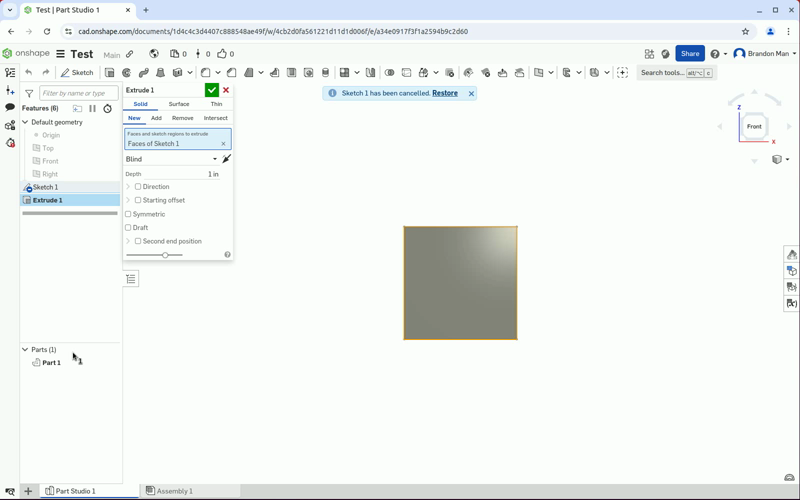
mouse_move(143, 106)
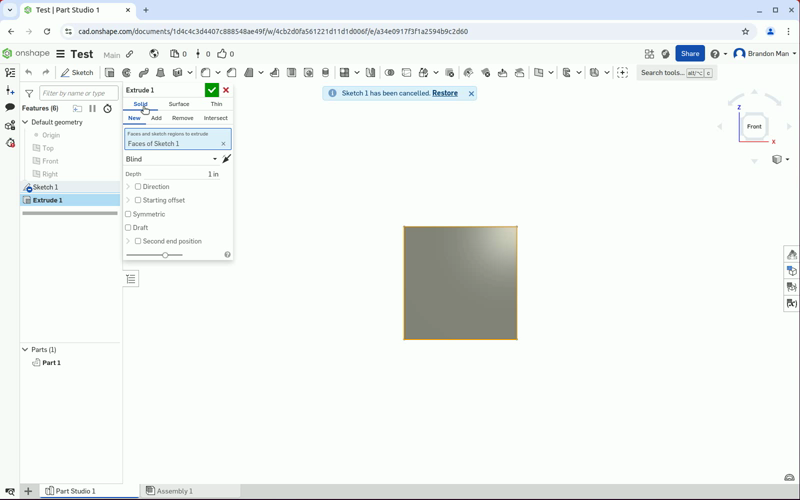
click(143, 106)
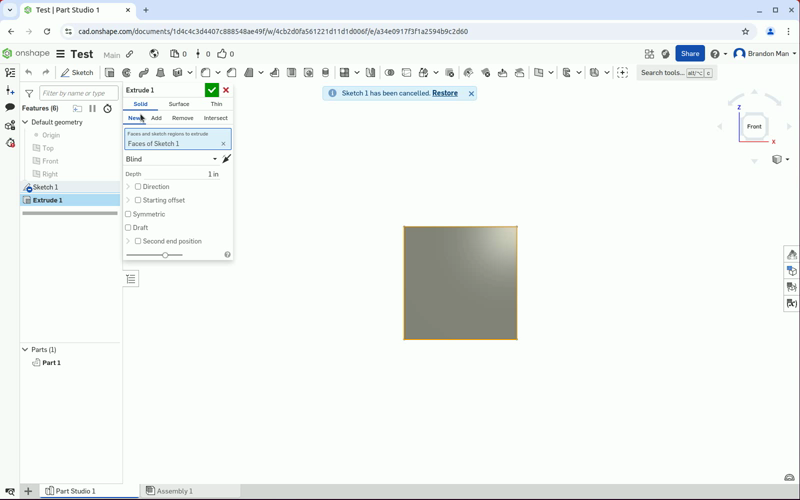
mouse_move(137, 120)
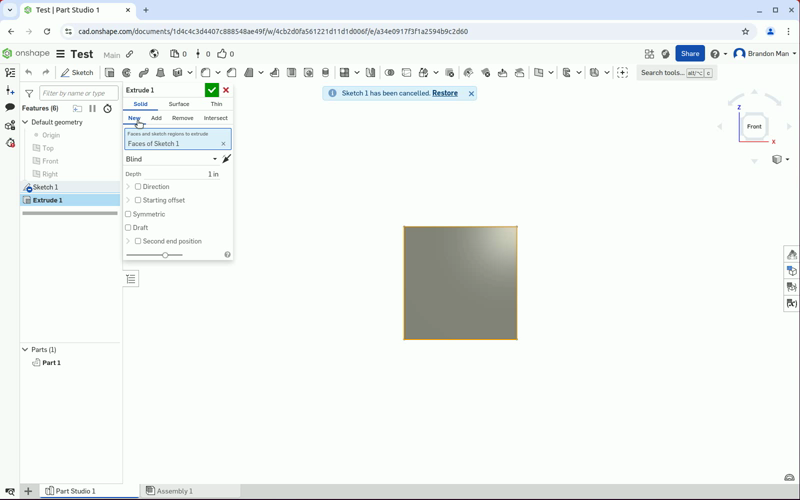
click(137, 120)
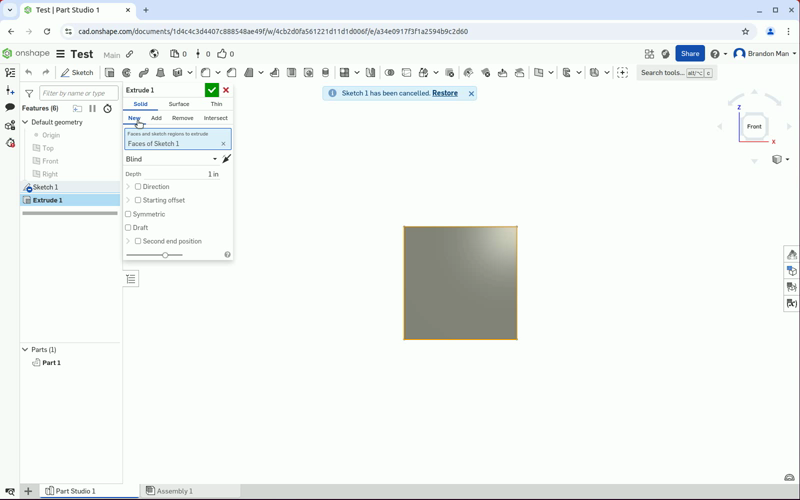
key(tab, 4)
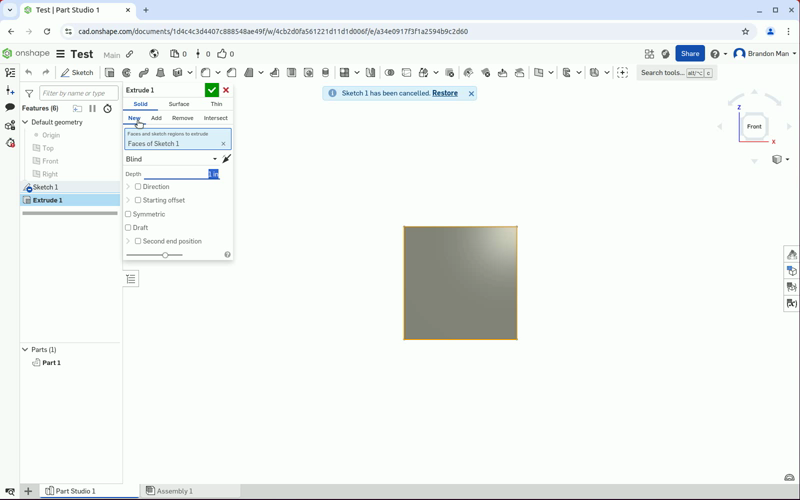
text(46.216)
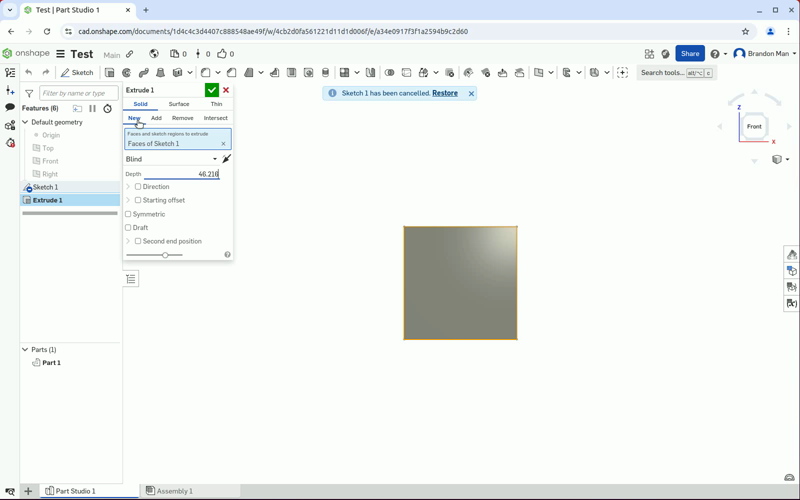
key(tab, 3)
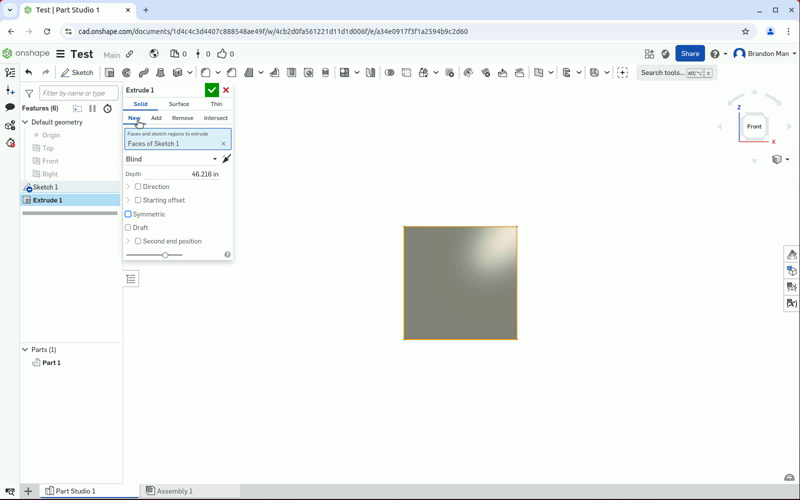
key(space)
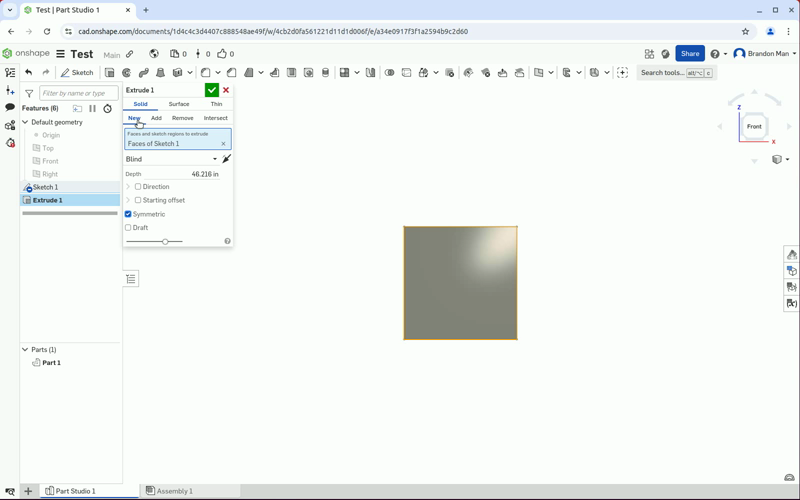
key(enter)
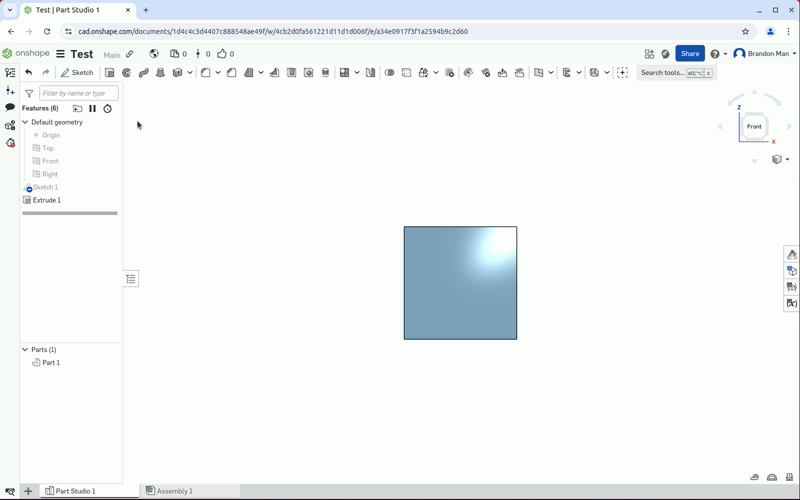
key(shift+h)
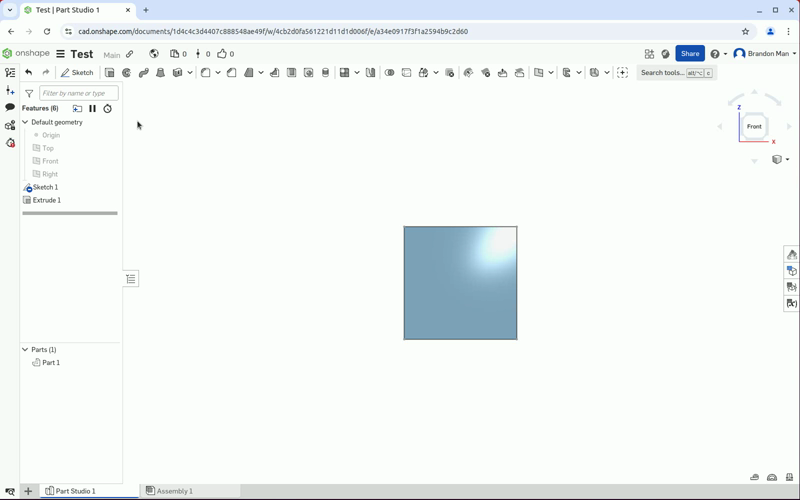
key(shift+h)
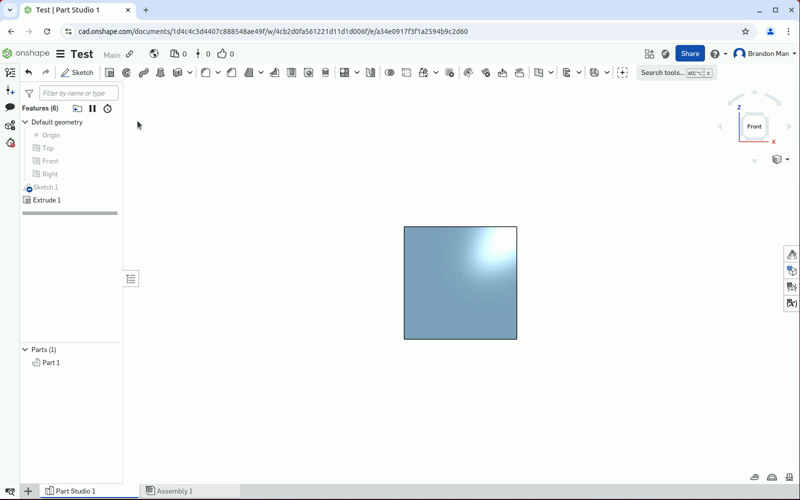
mouse_move(73, 189)
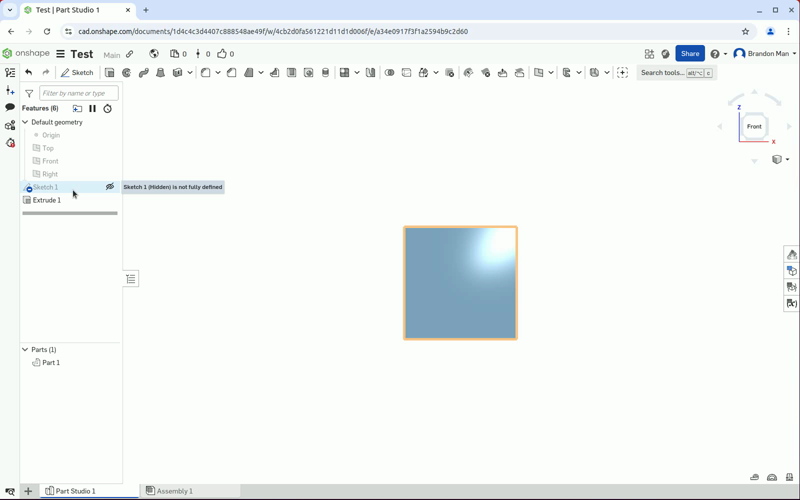
click(73, 189)
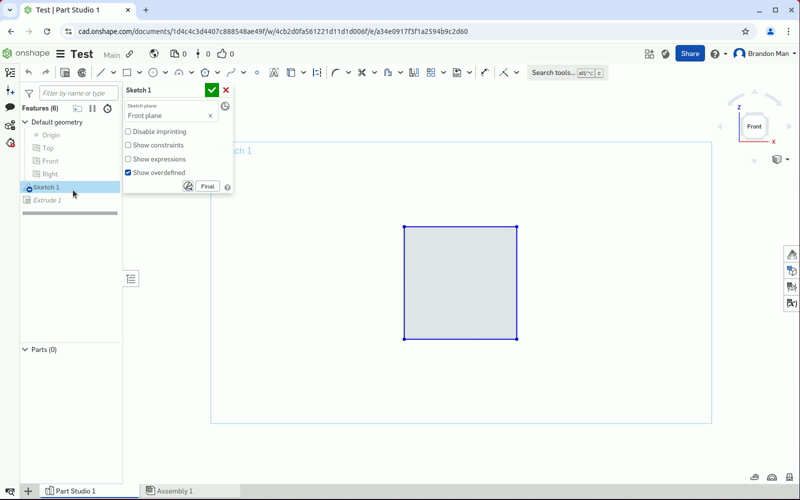
mouse_move(229, 92)
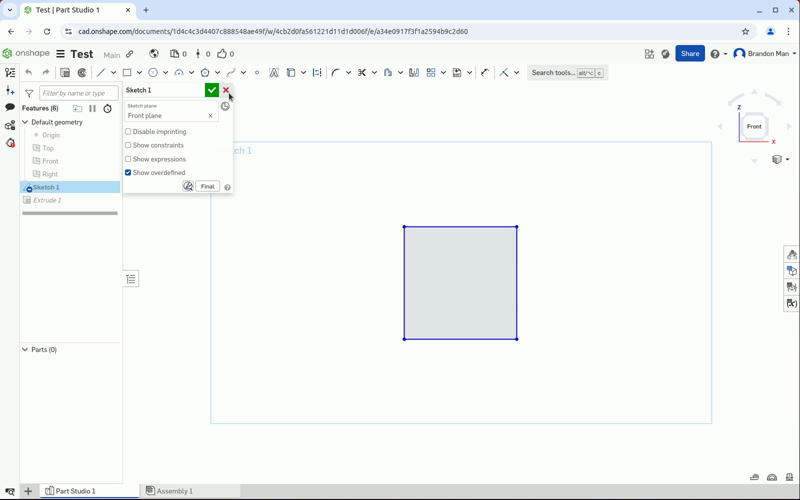
click(229, 92)
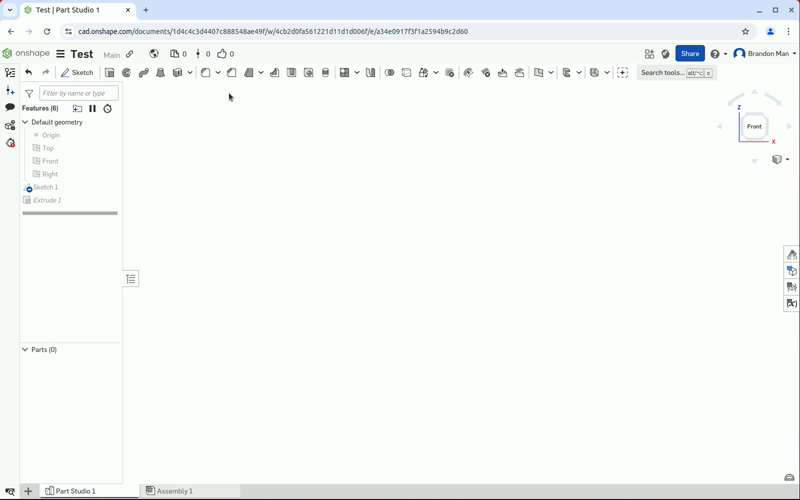
mouse_move(73, 352)
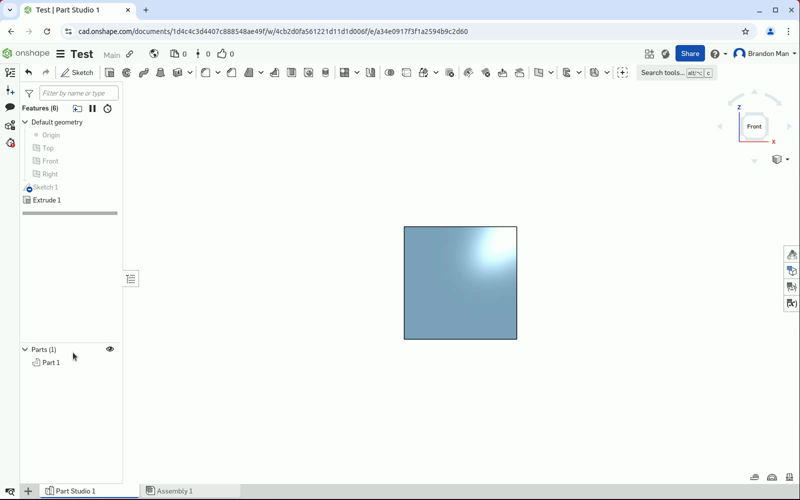
key(y)
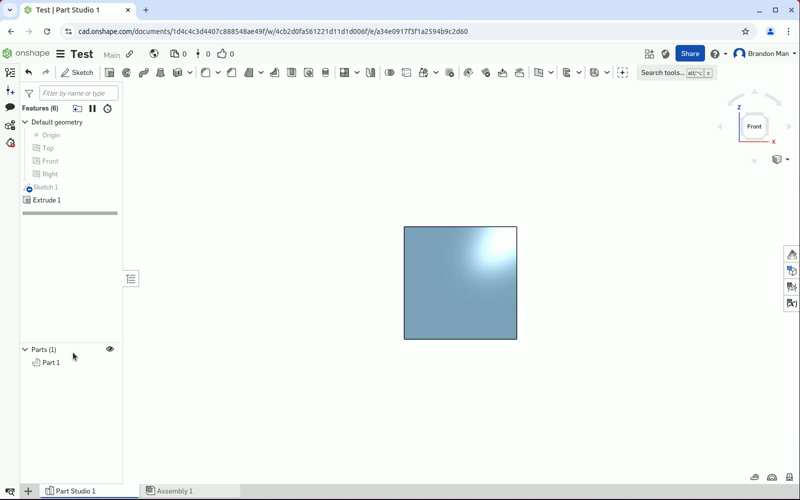
key(shift+p)
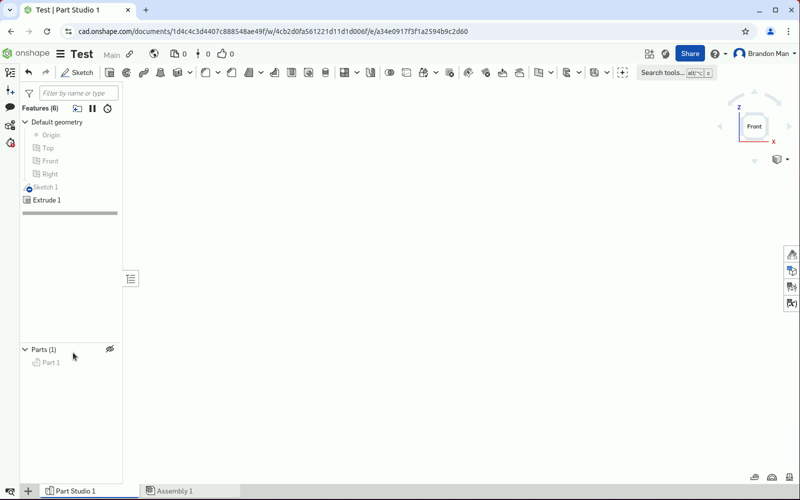
key(space)
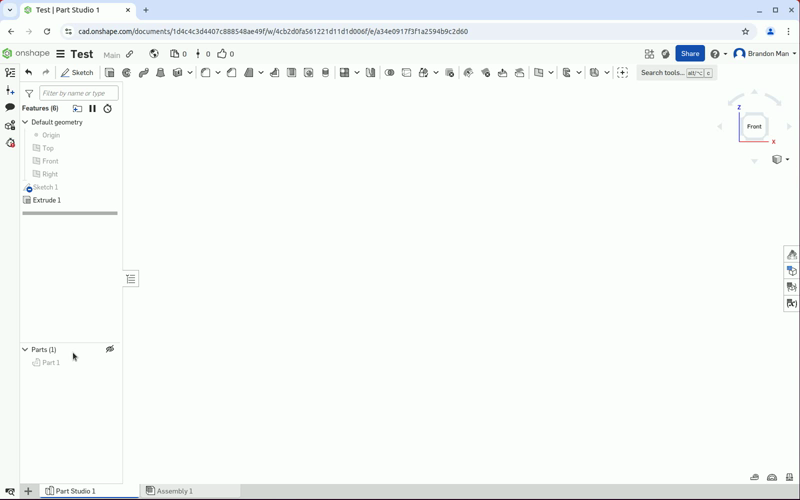
key_down(shift)
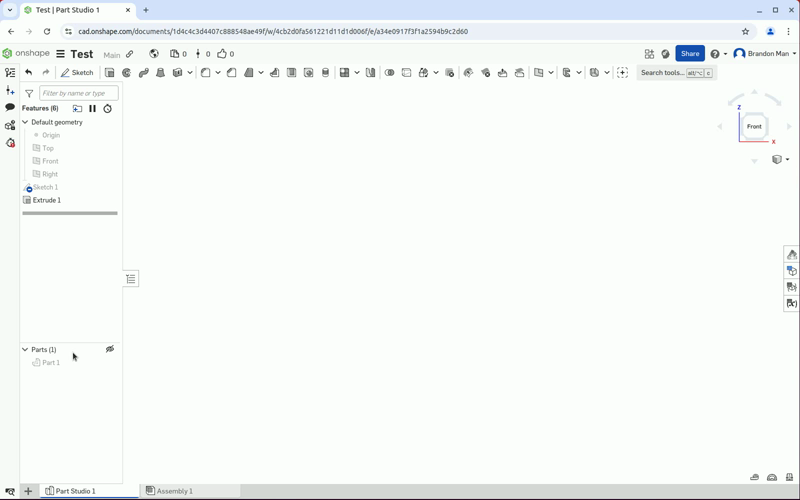
key(left)
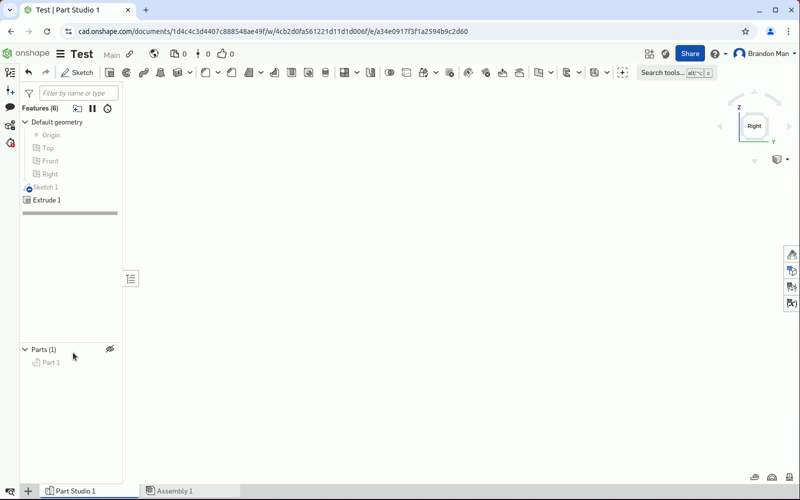
key_up(shift)
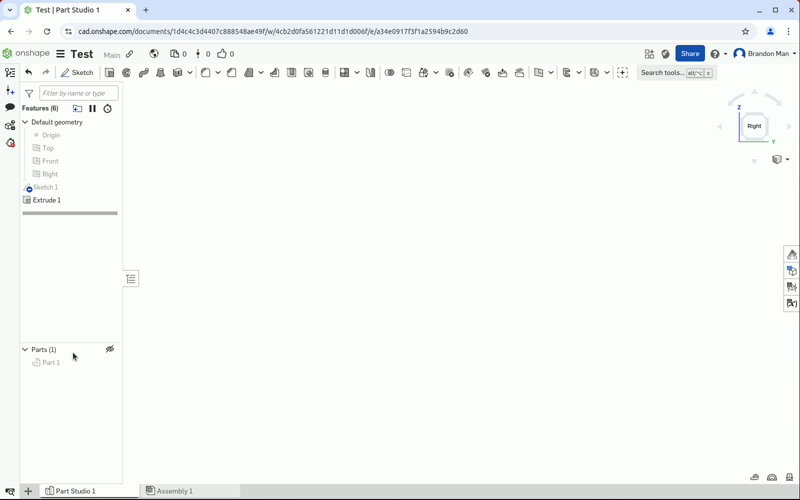
mouse_move(73, 352)
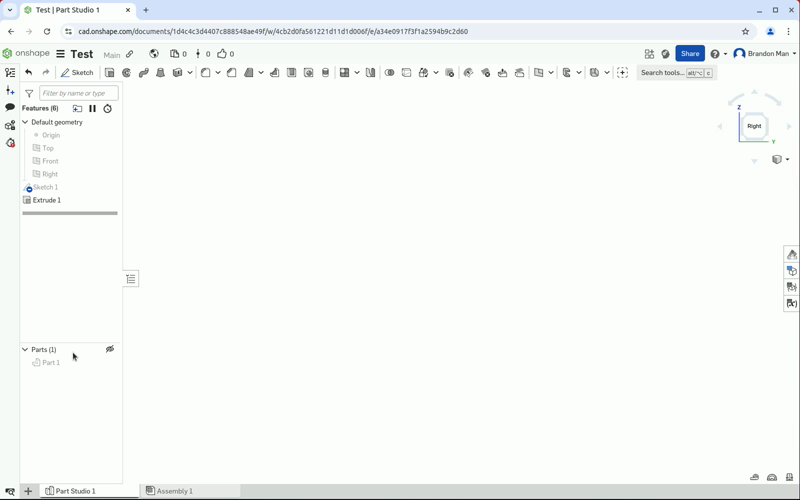
key(shift+y)
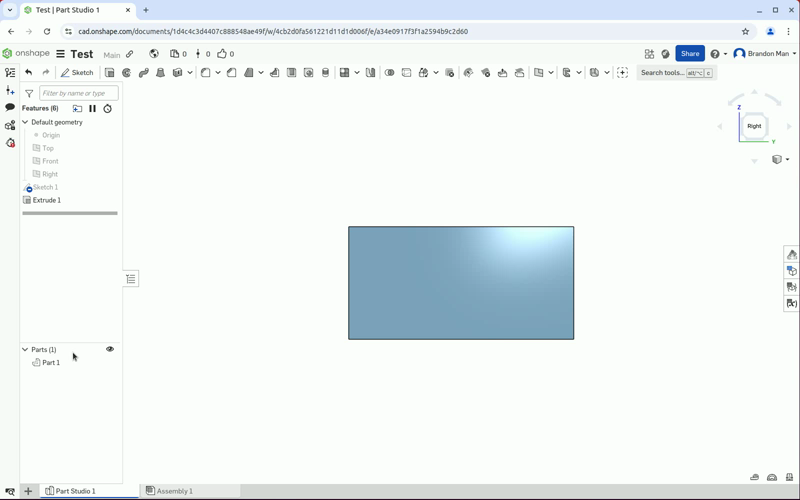
mouse_move(541, 75)
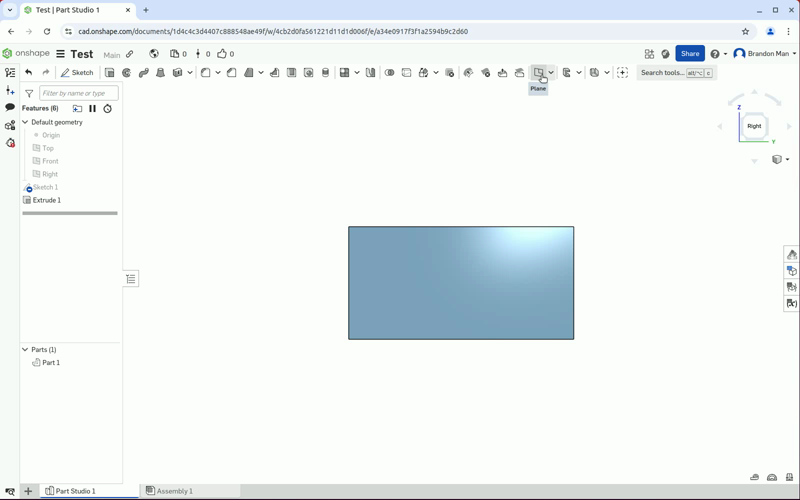
click(541, 75)
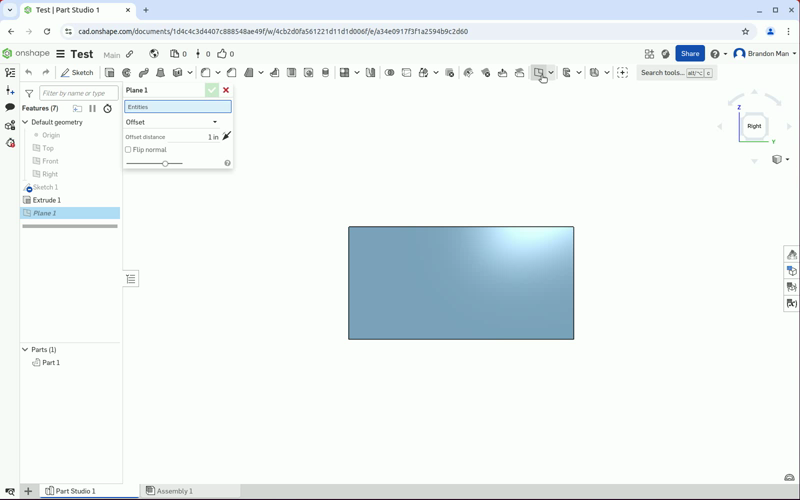
mouse_move(73, 176)
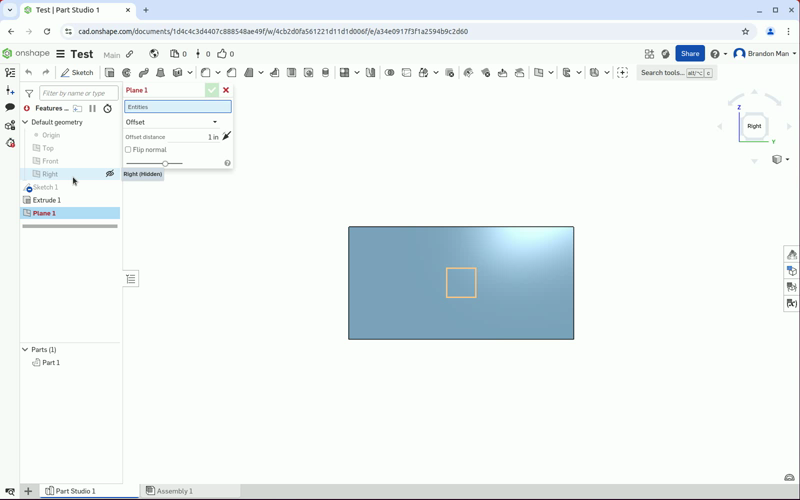
click(73, 176)
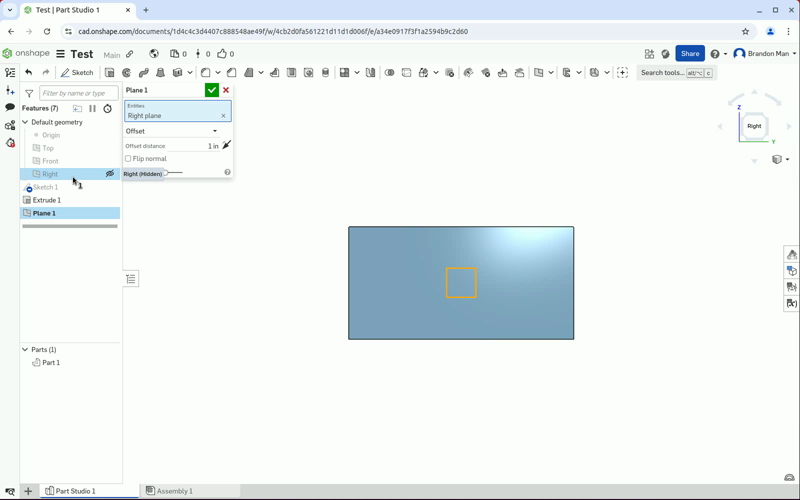
key(tab, 2)
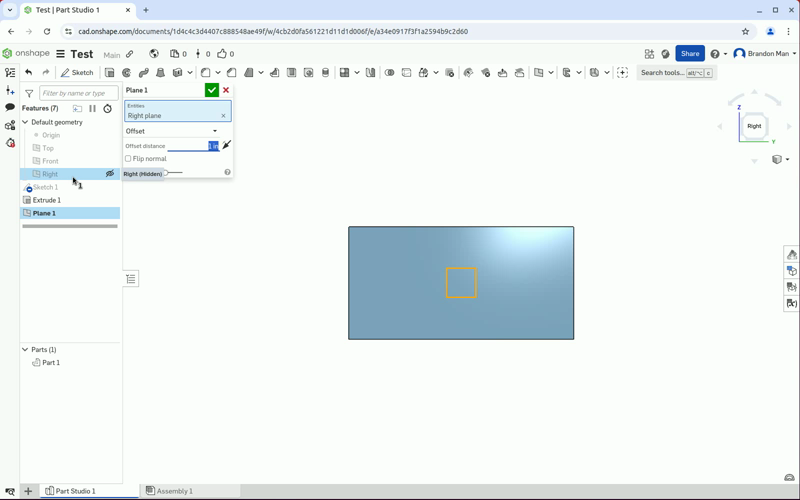
text(11.554)
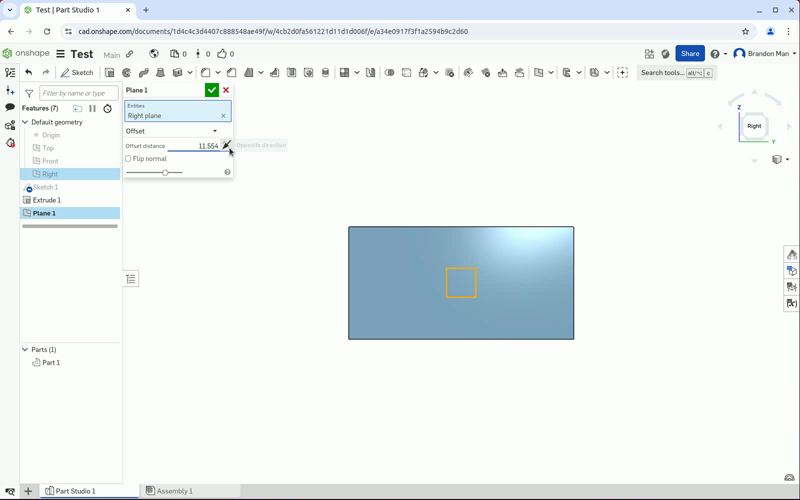
mouse_move(229, 147)
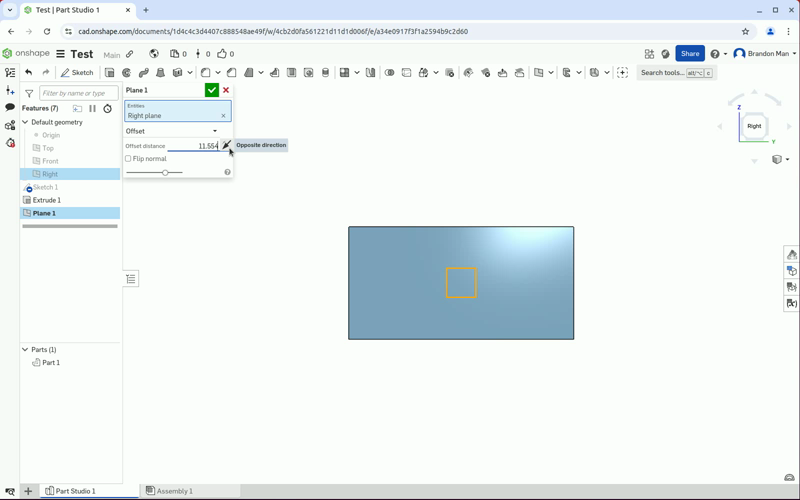
click(229, 147)
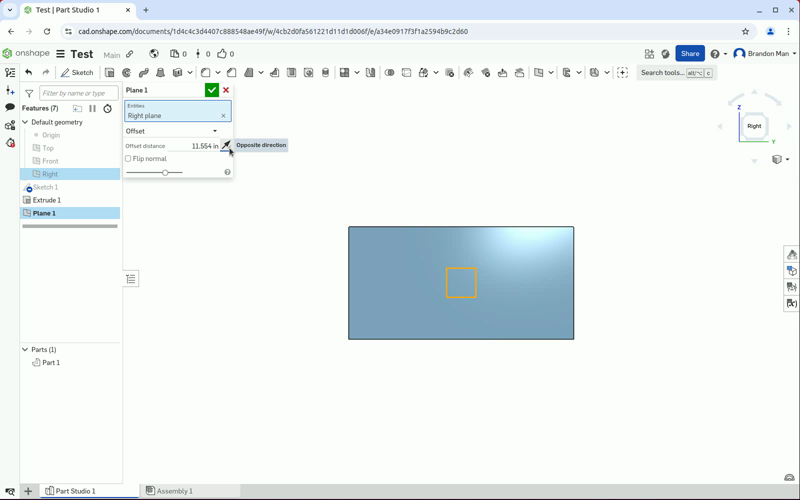
key(enter, 2)
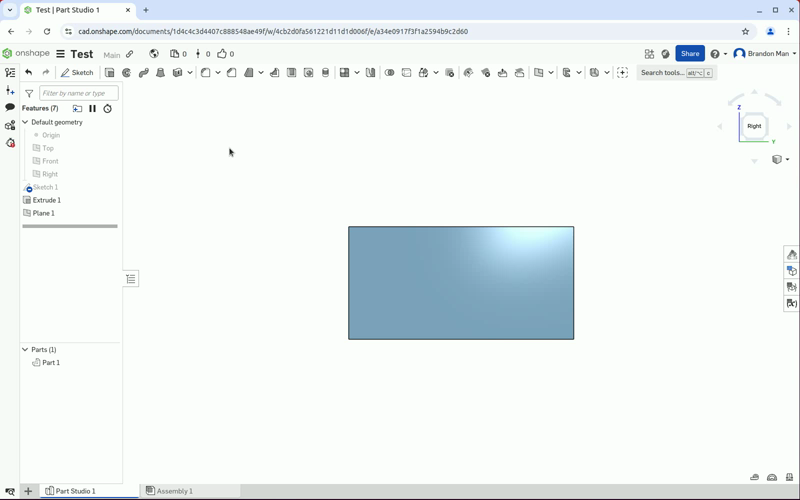
key(shift+s)
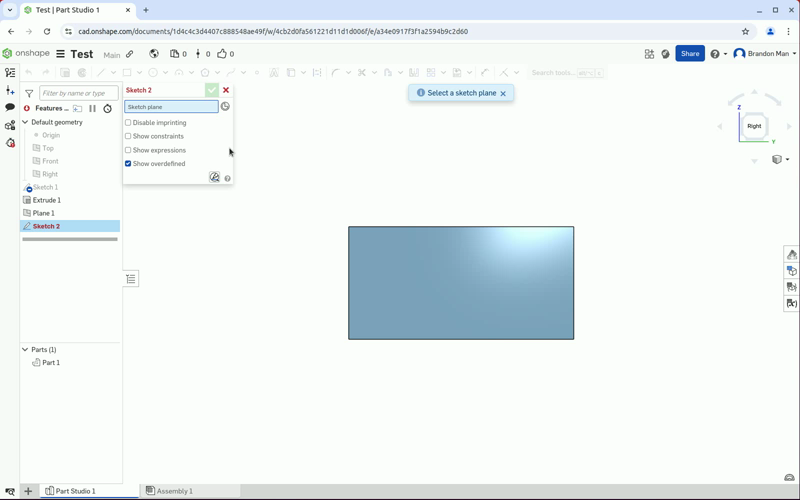
mouse_move(73, 215)
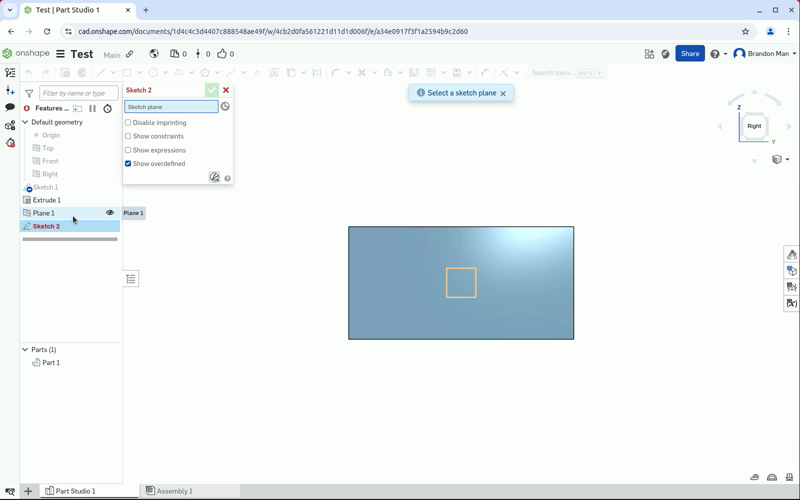
click(73, 215)
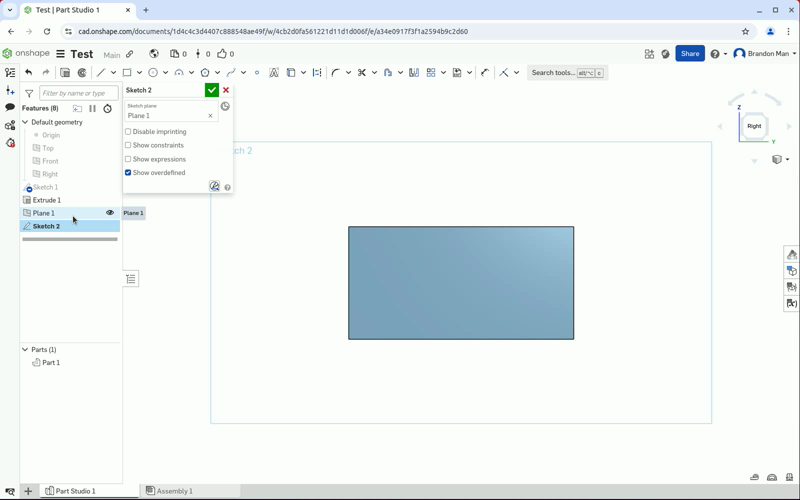
mouse_move(73, 352)
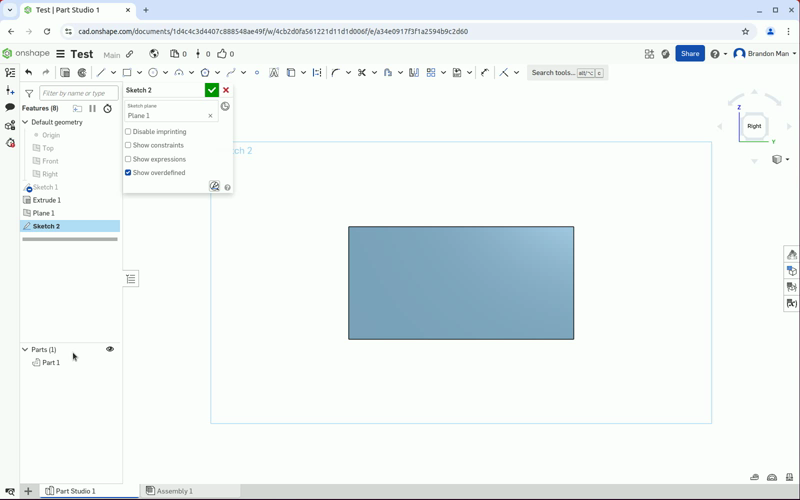
key(y)
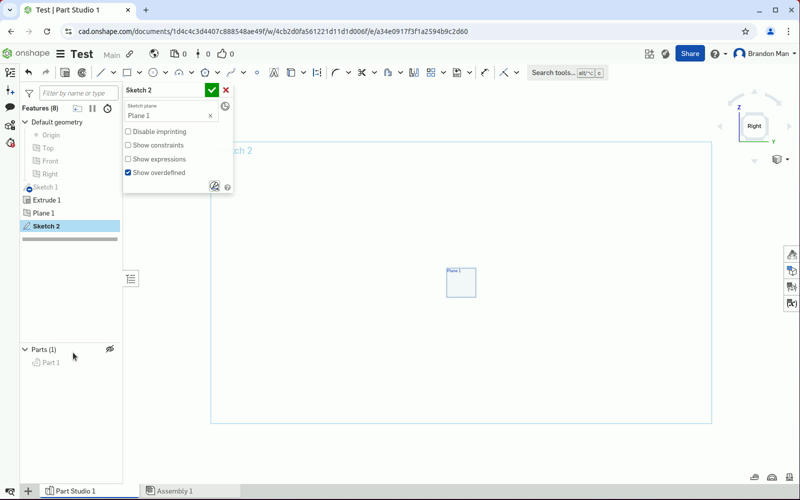
key(l)
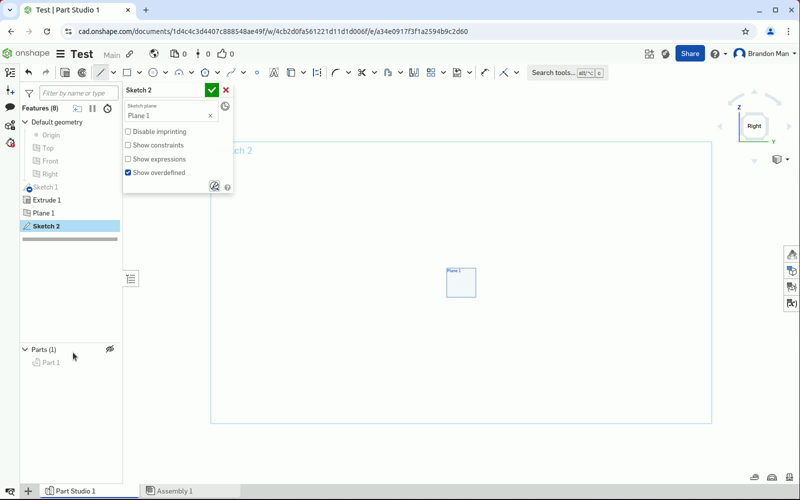
key_down(shift)
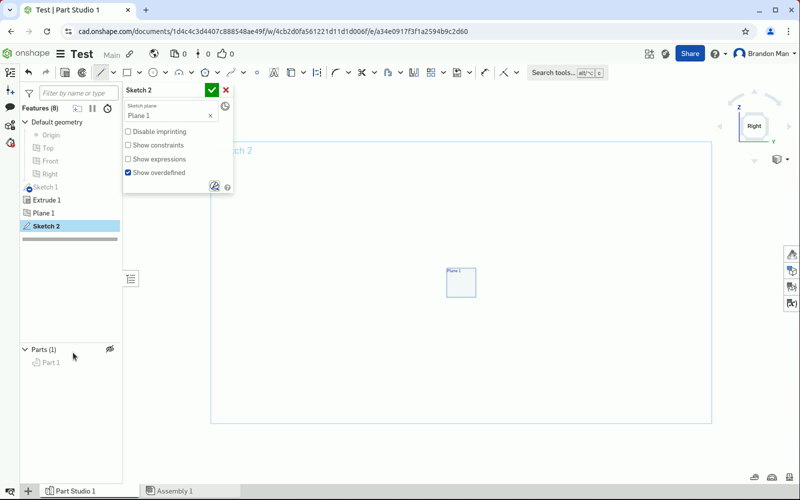
mouse_move(520, 260)
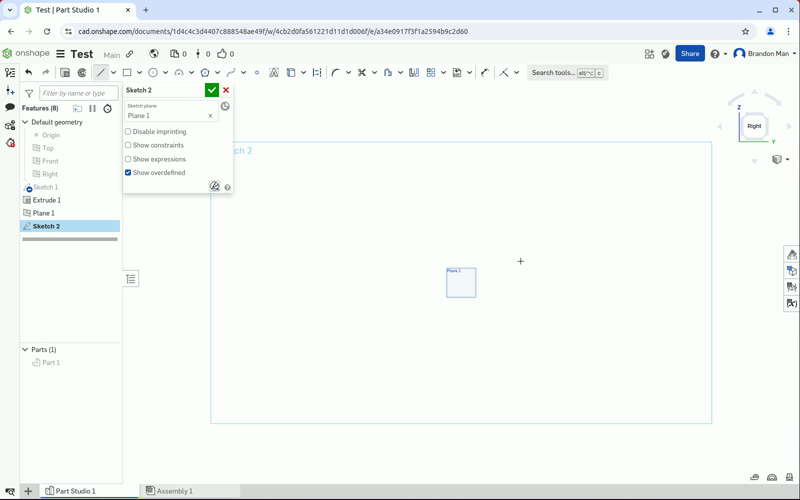
click(520, 260)
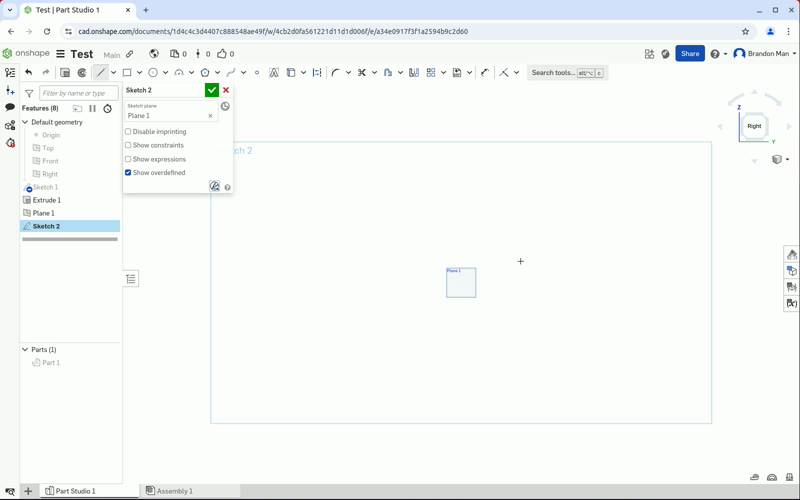
key_up(shift)
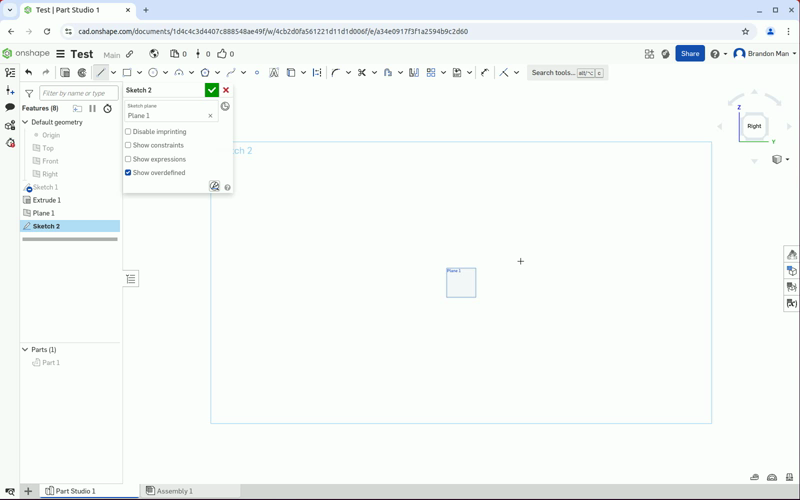
key_down(shift)
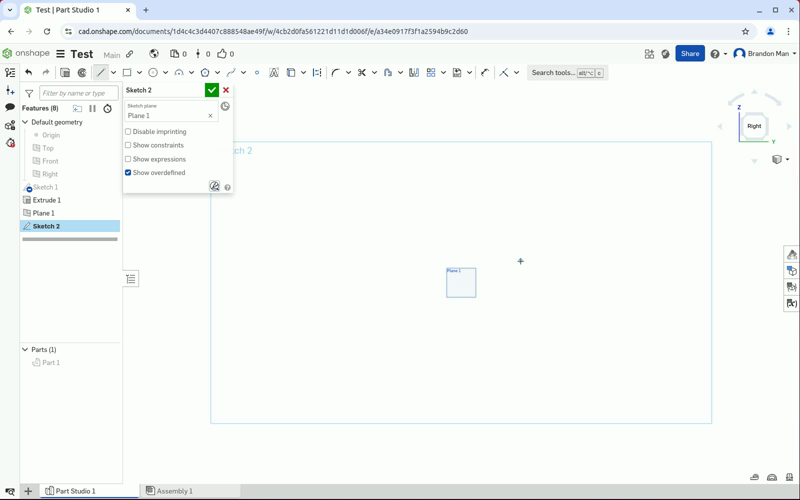
mouse_move(550, 260)
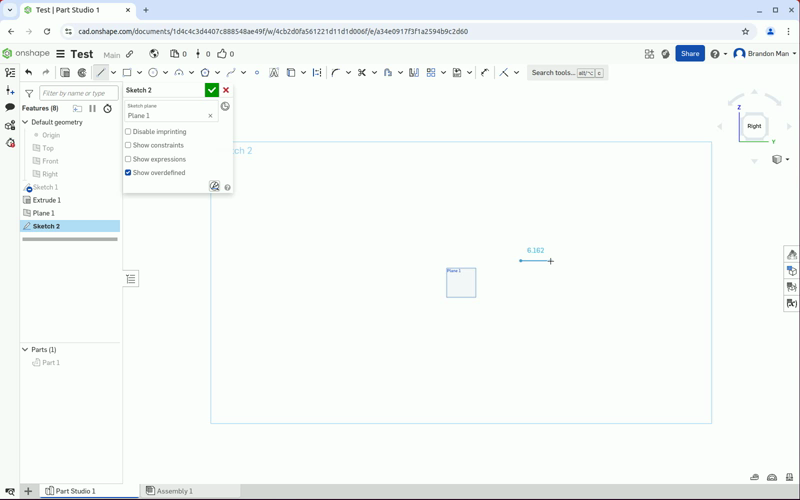
mouse_move(558, 260)
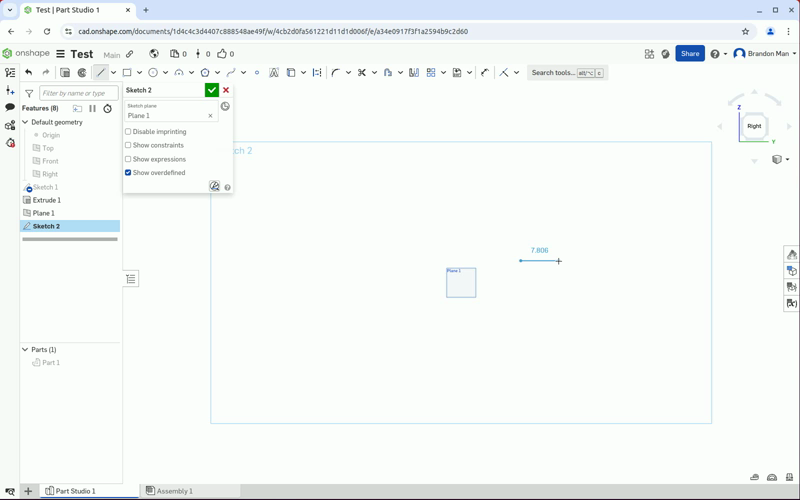
click(558, 260)
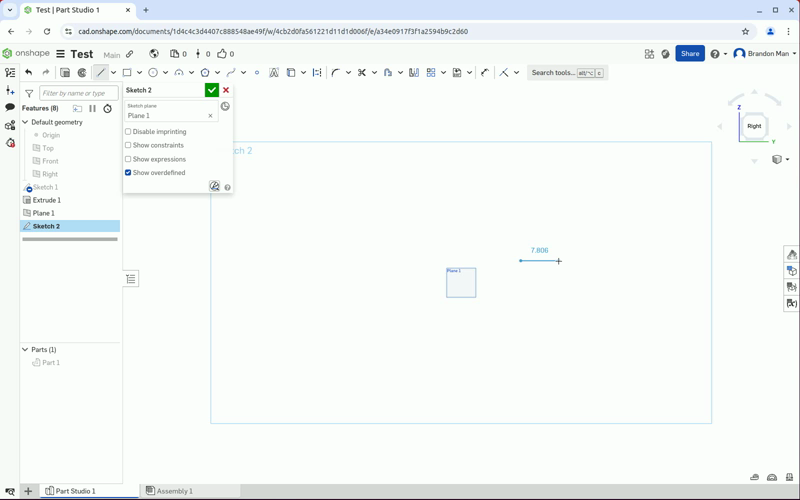
key_up(shift)
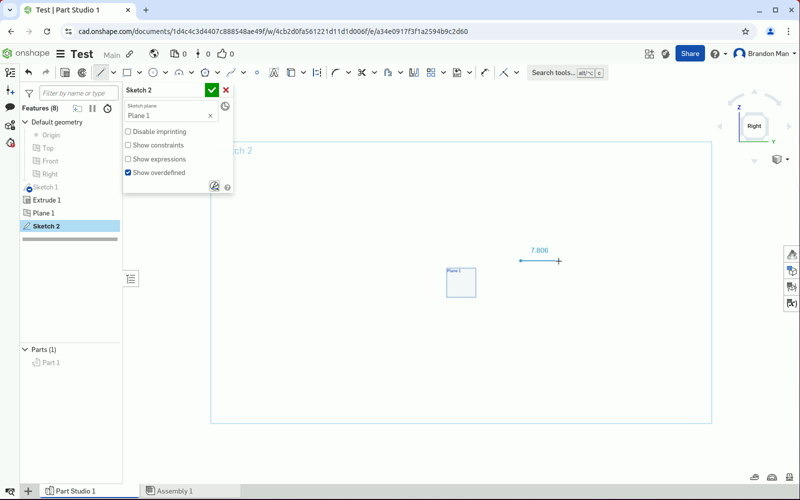
key_down(shift)
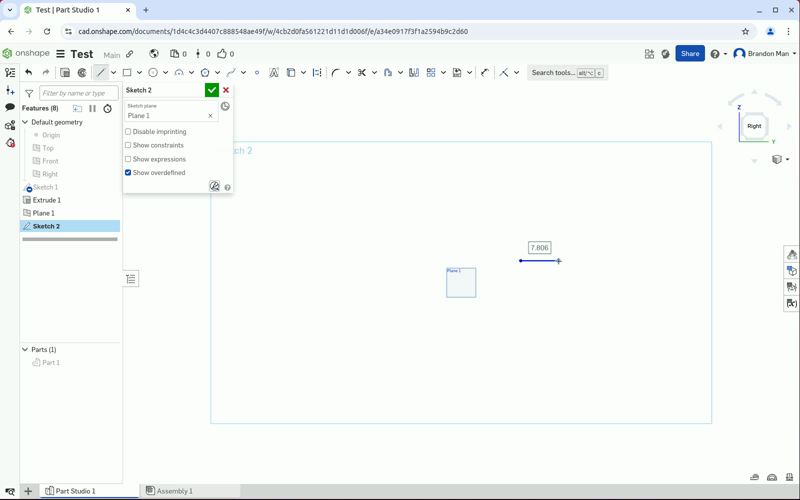
mouse_move(588, 260)
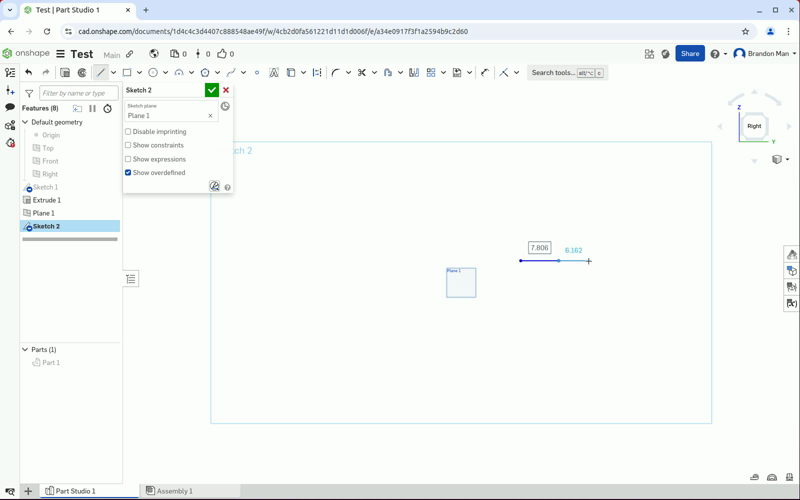
mouse_move(558, 241)
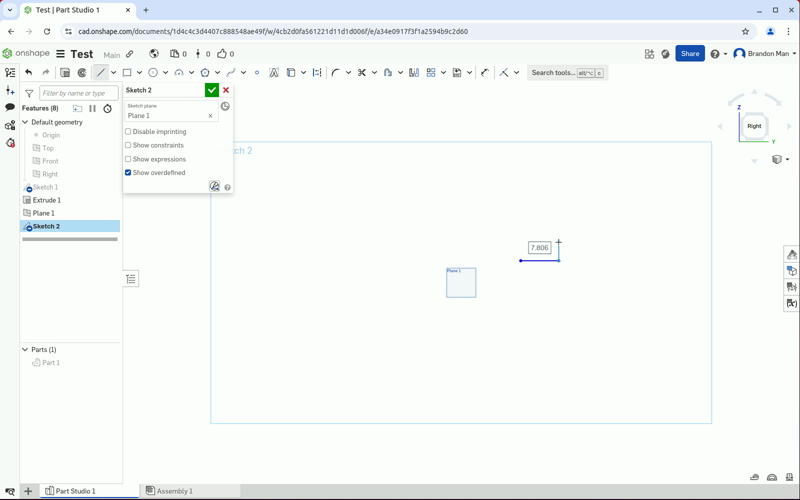
click(558, 241)
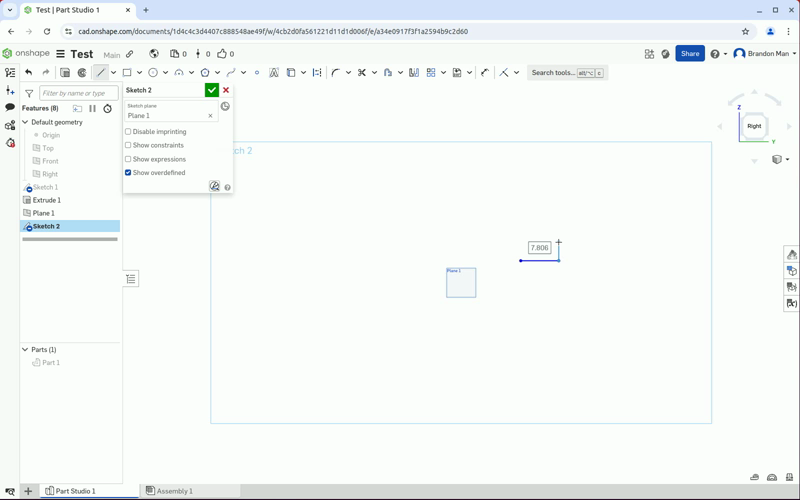
key_up(shift)
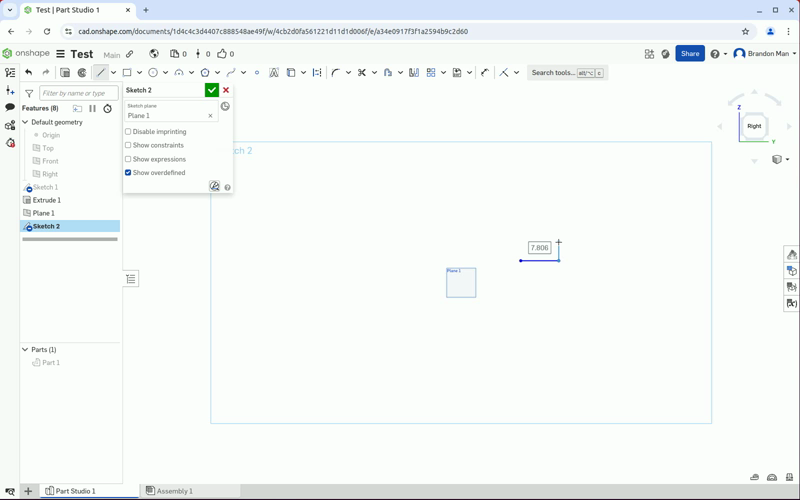
key_down(shift)
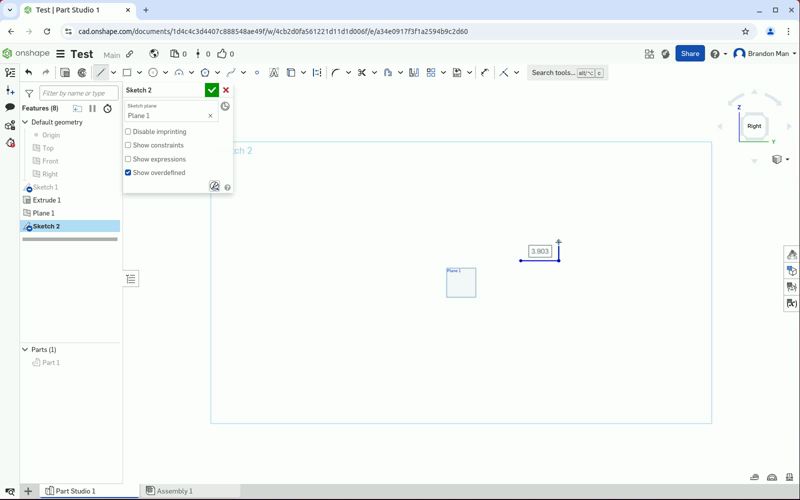
mouse_move(588, 241)
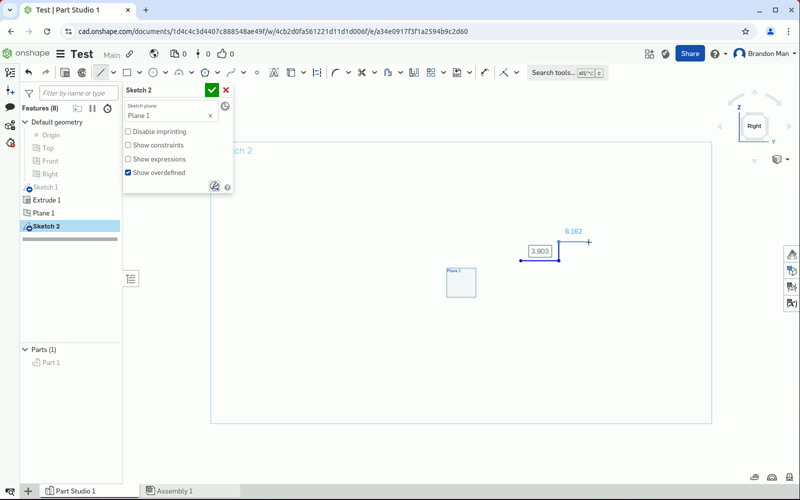
mouse_move(520, 241)
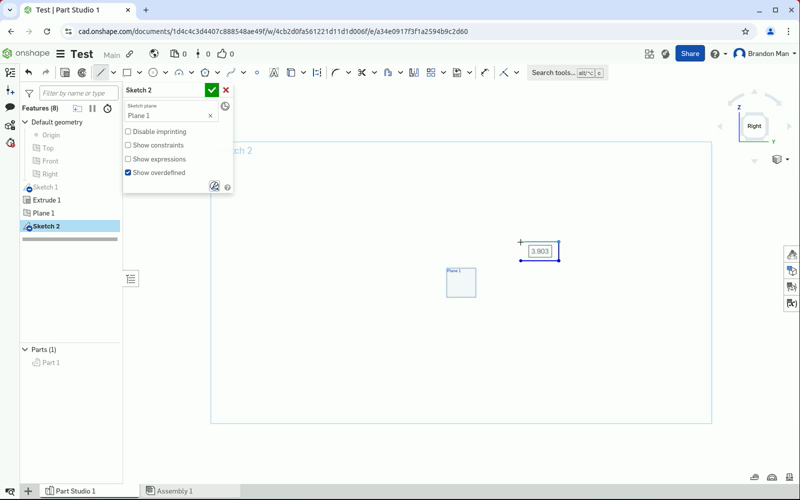
click(520, 241)
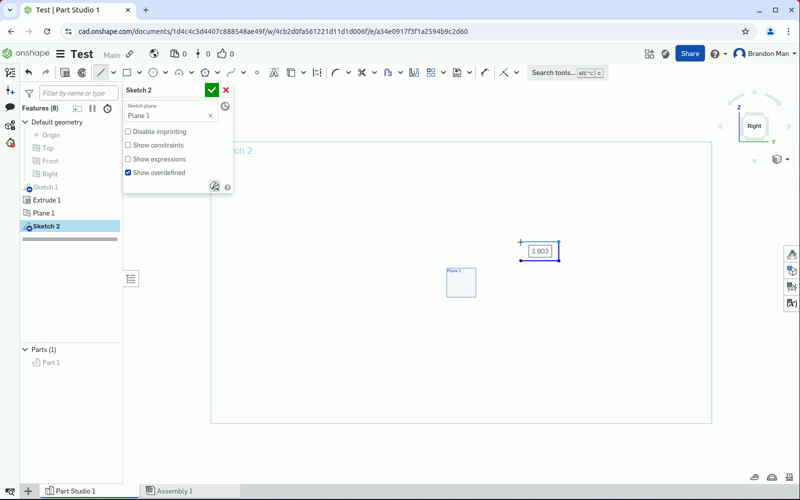
key_up(shift)
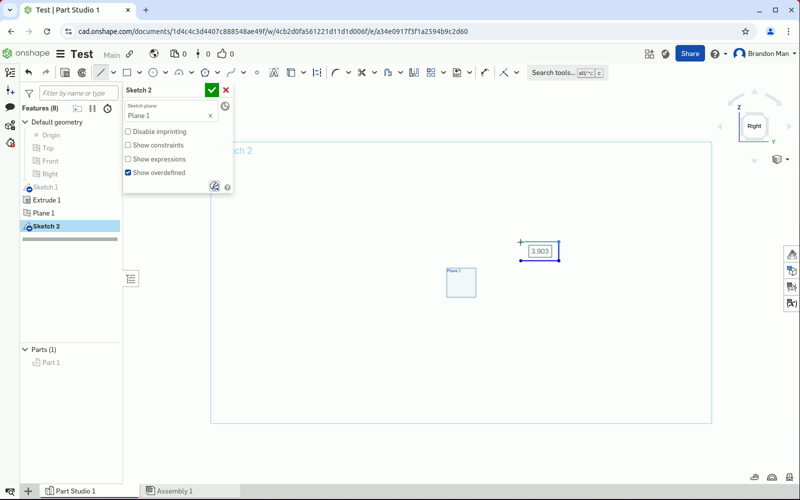
mouse_move(550, 241)
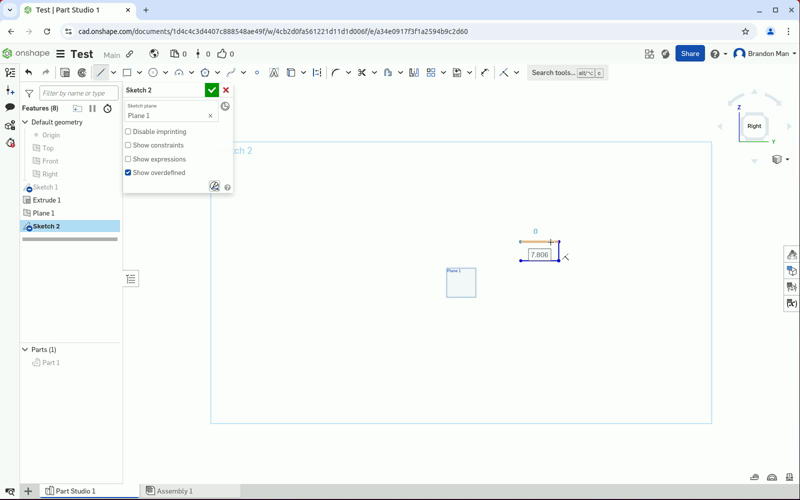
key_down(shift)
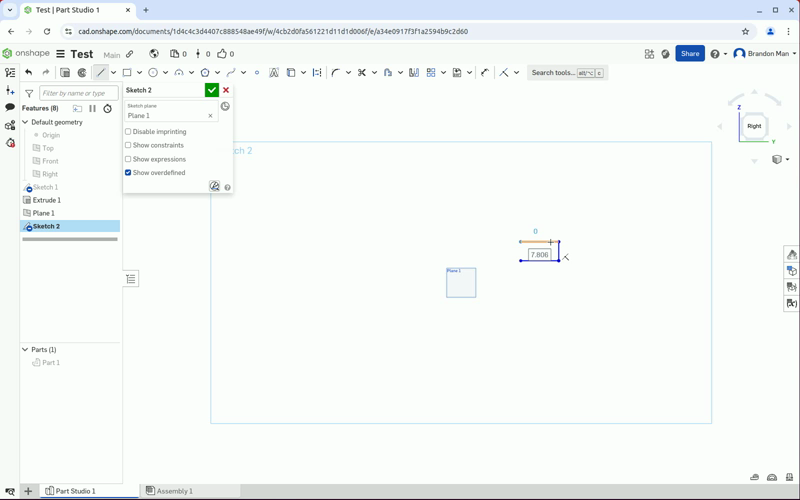
mouse_move(520, 260)
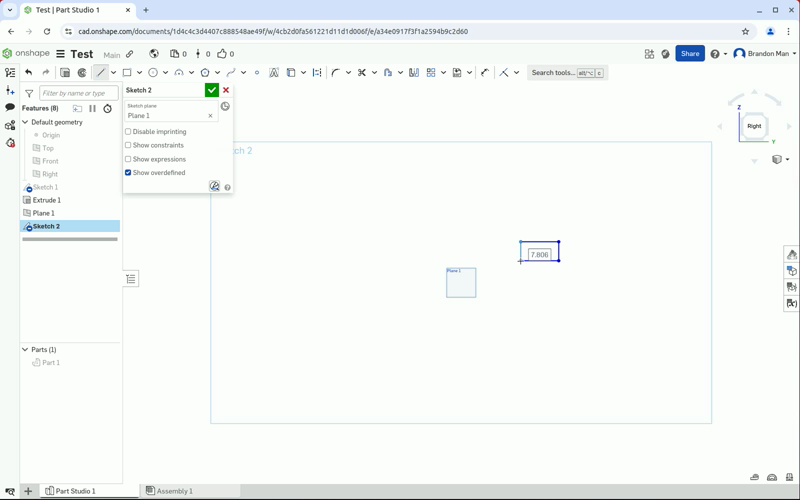
key_up(shift)
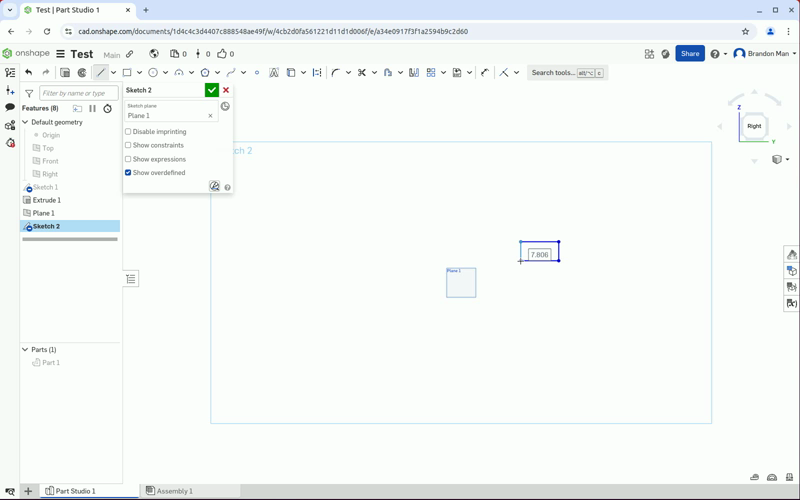
click(520, 260)
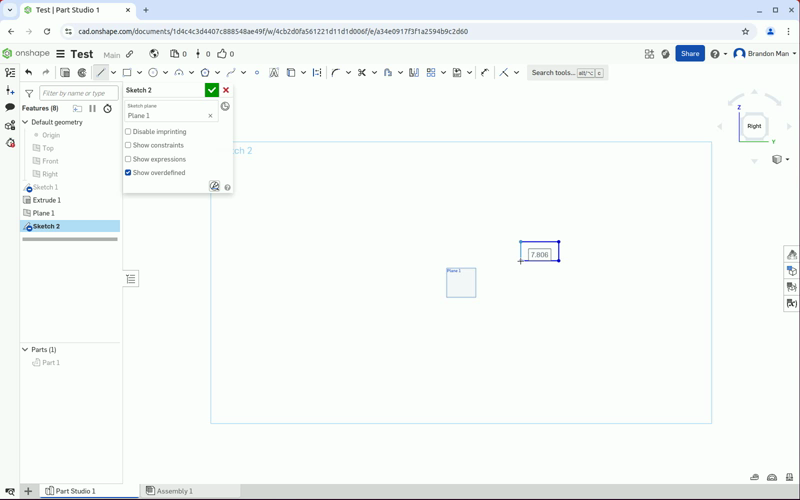
key(esc)
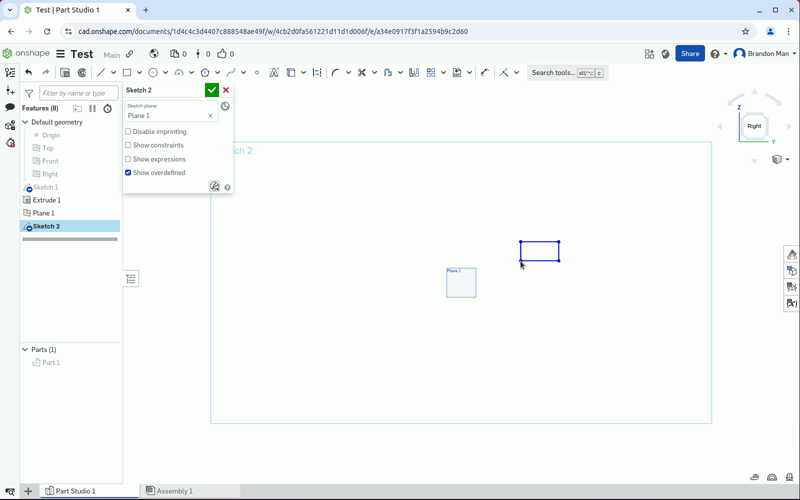
mouse_move(547, 259)
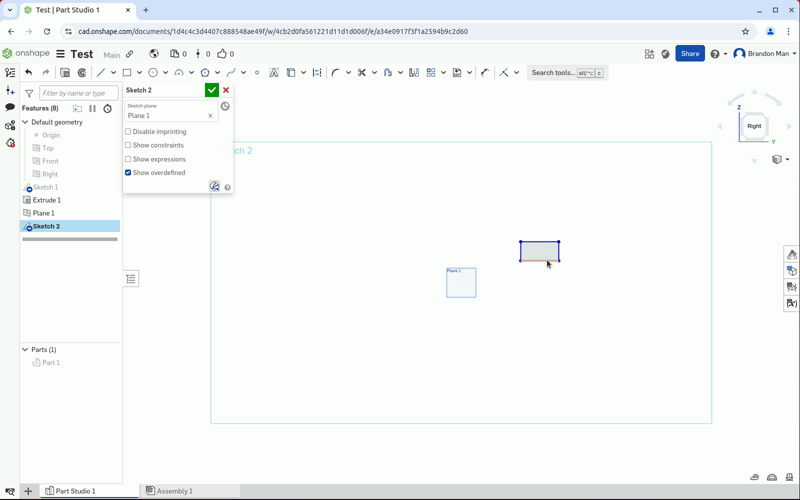
scroll(6)
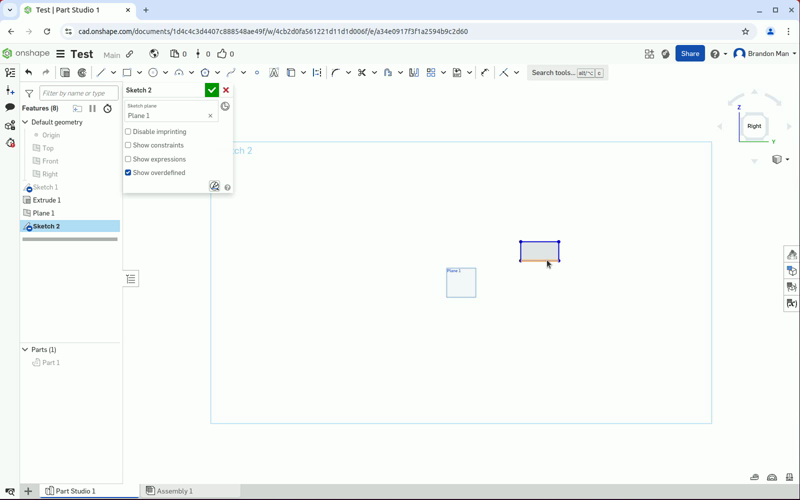
scroll(6)
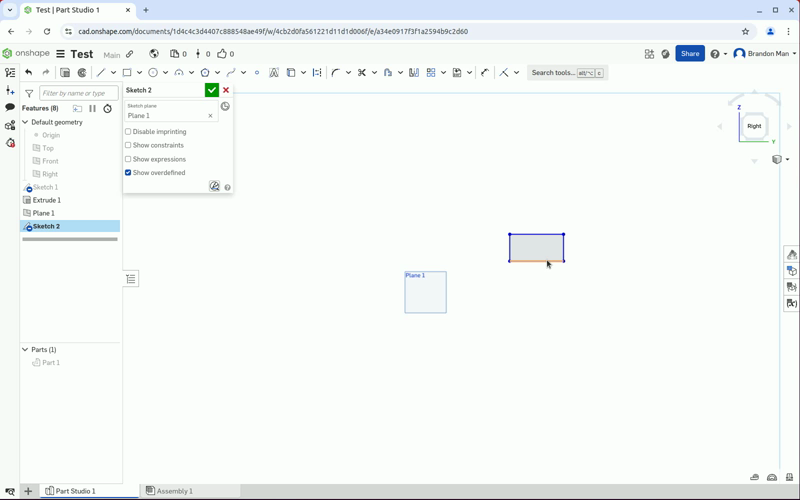
scroll(6)
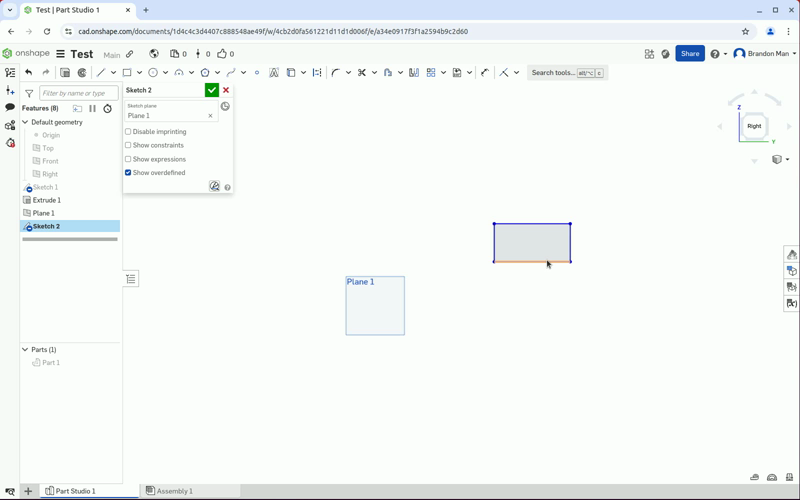
scroll(6)
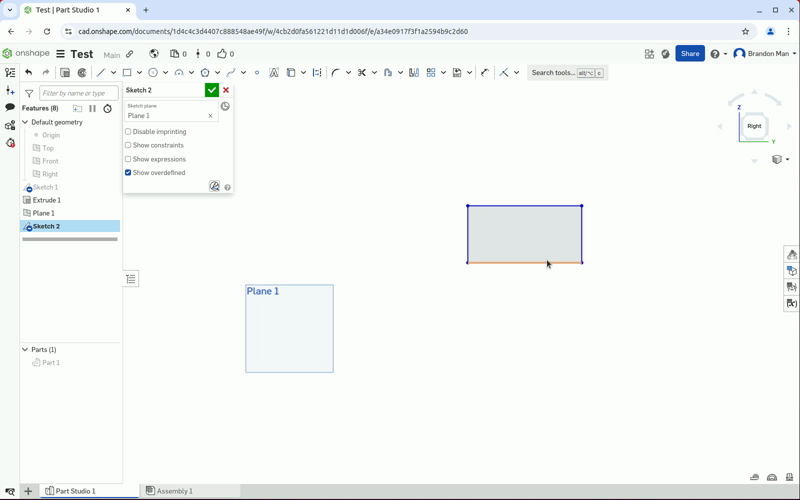
scroll(6)
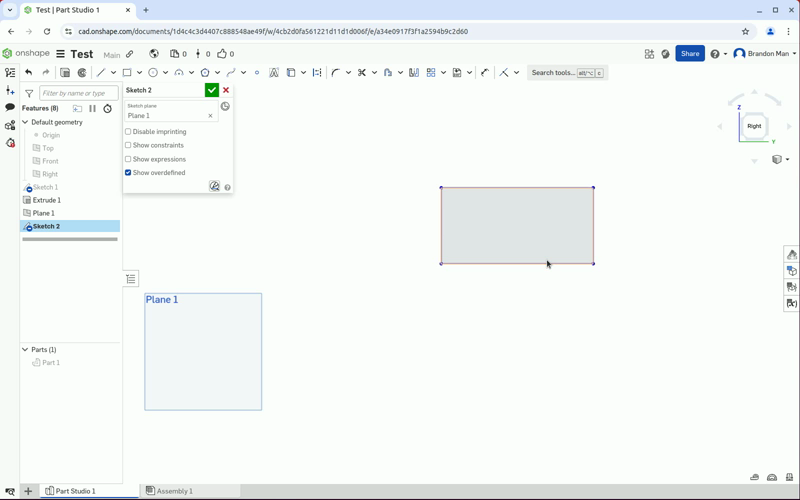
scroll(6)
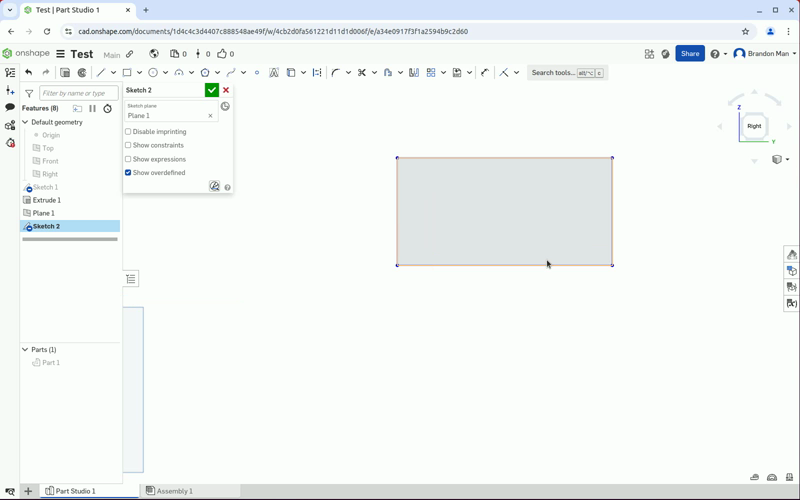
scroll(6)
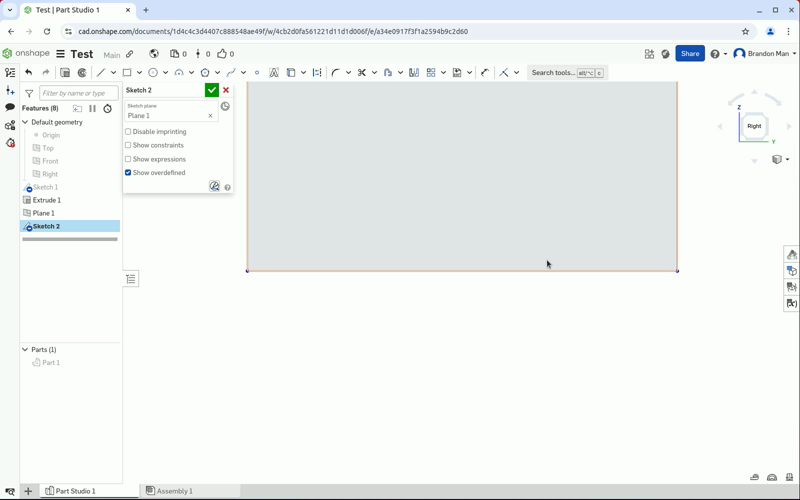
click(547, 259)
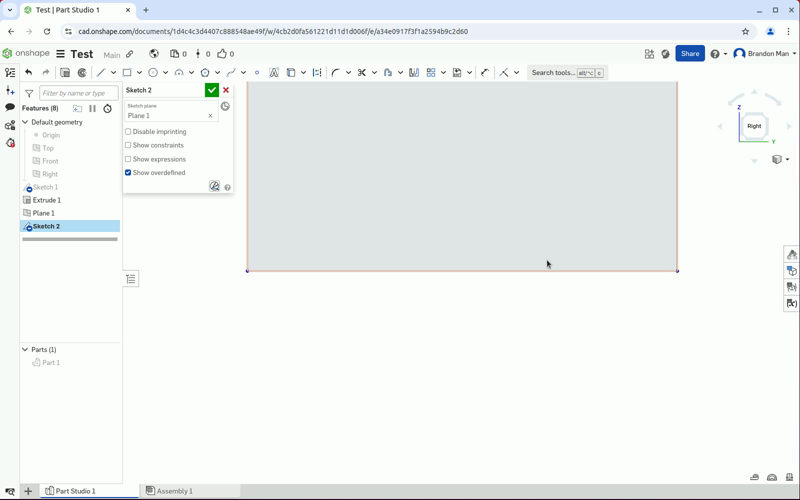
scroll(-6)
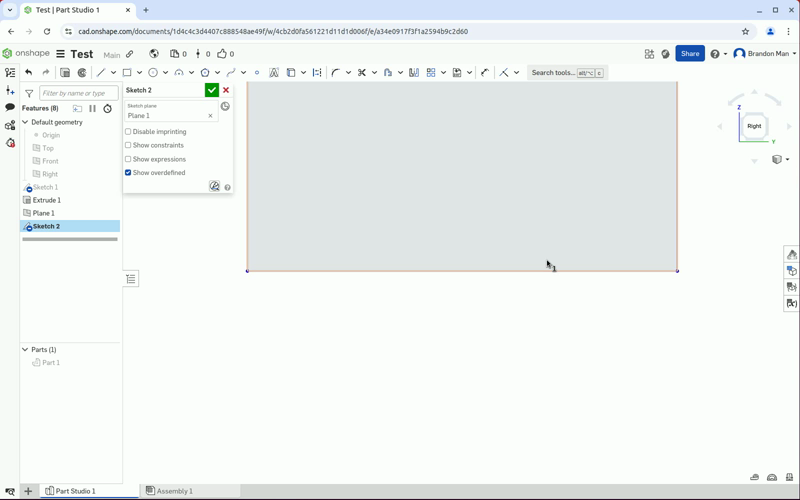
scroll(-6)
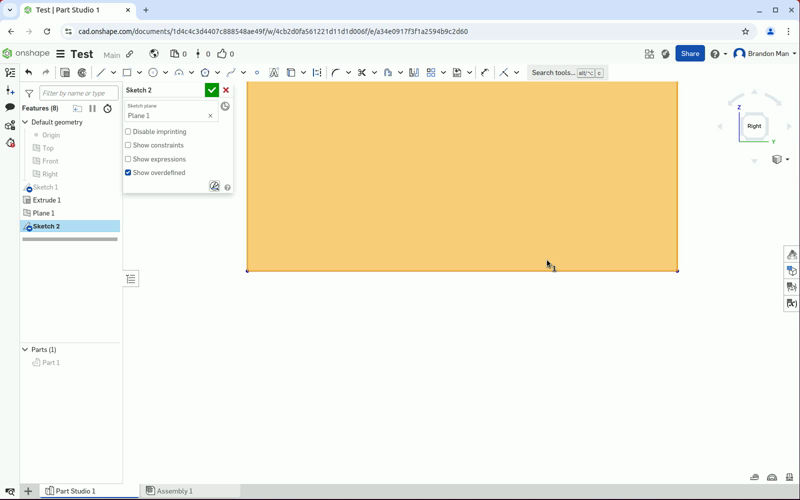
scroll(-6)
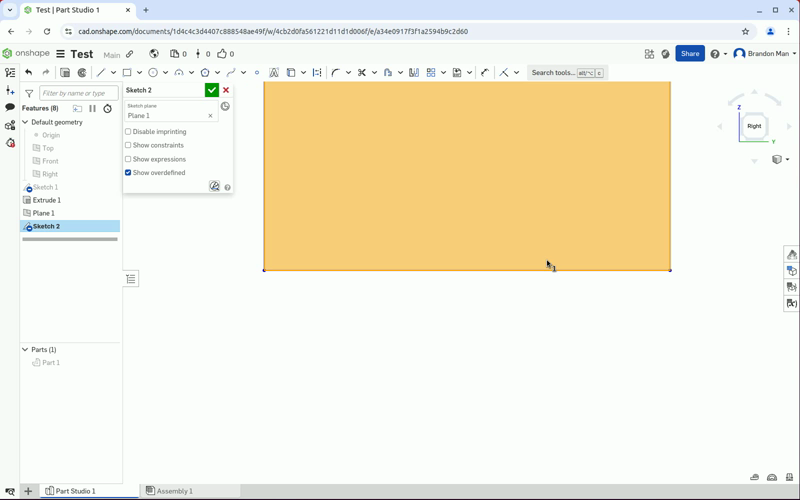
scroll(-6)
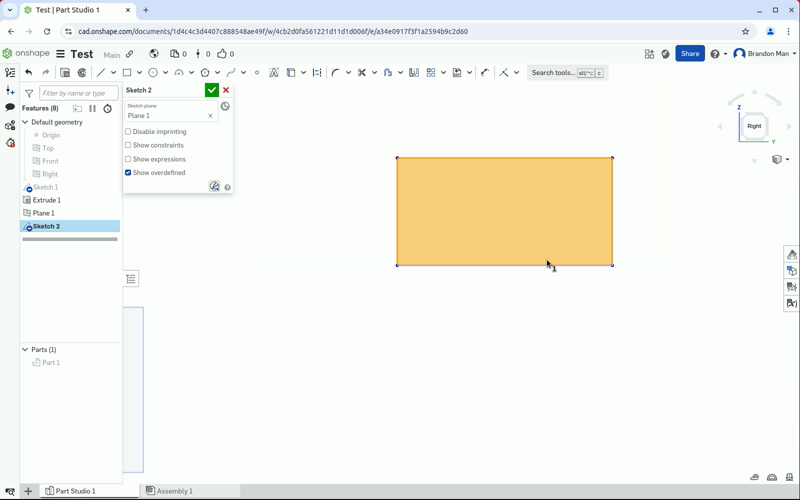
scroll(-6)
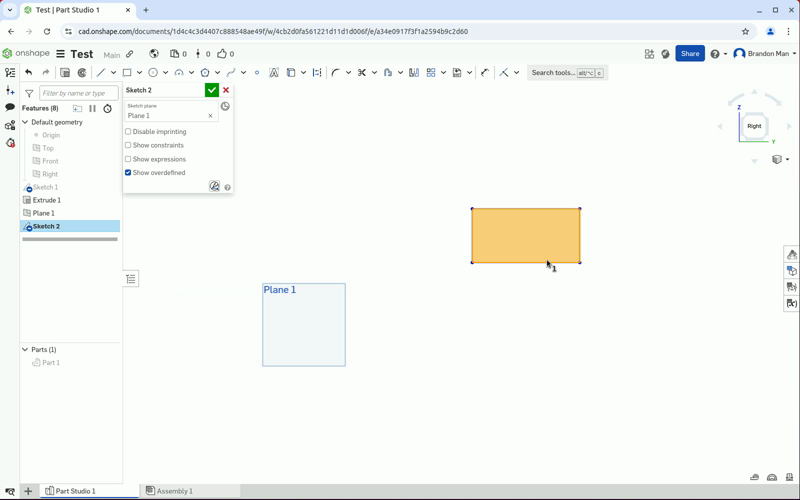
scroll(-6)
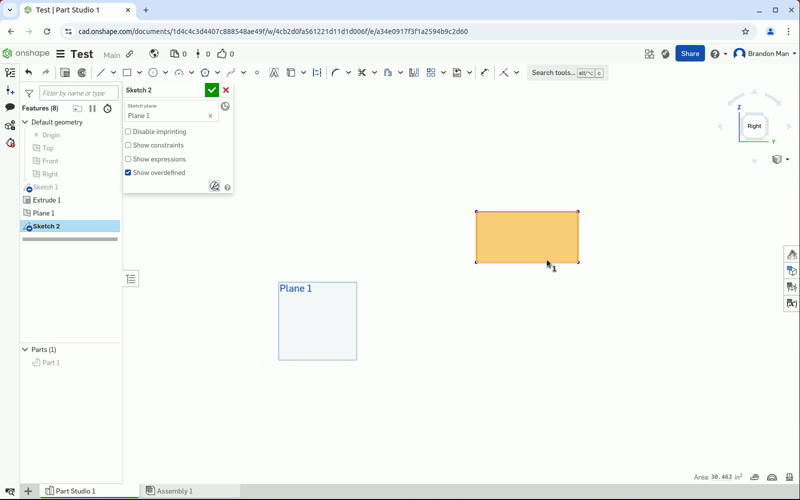
scroll(-6)
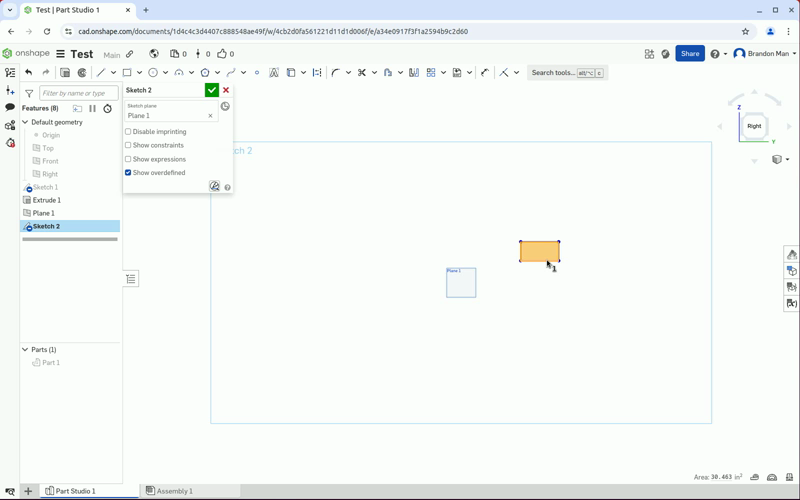
mouse_move(73, 352)
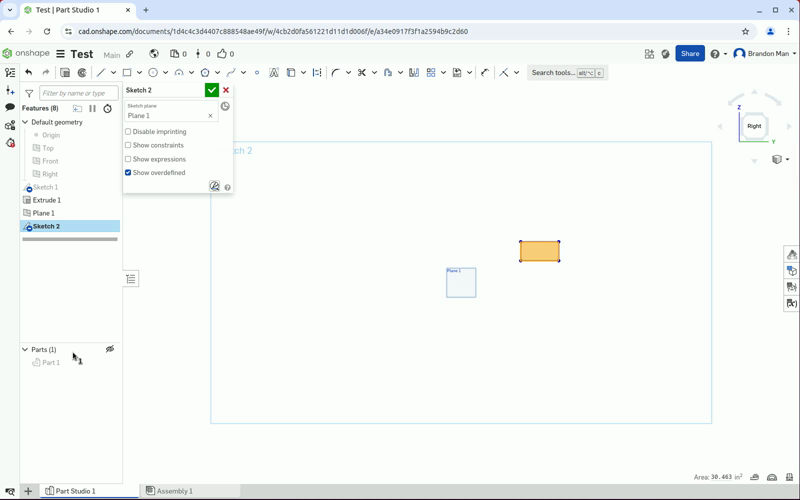
key(shift+y)
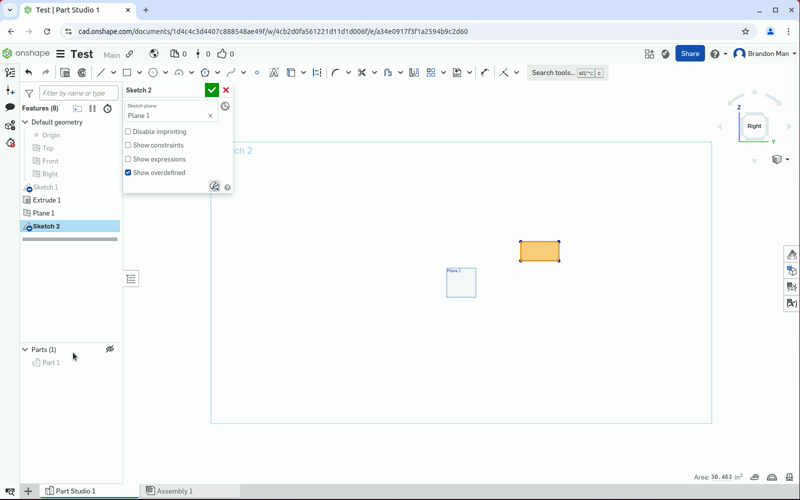
key(shift+e)
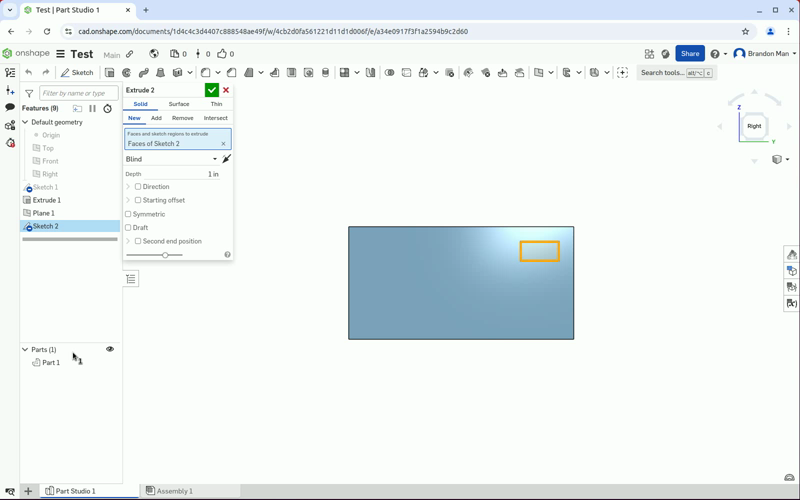
mouse_move(143, 106)
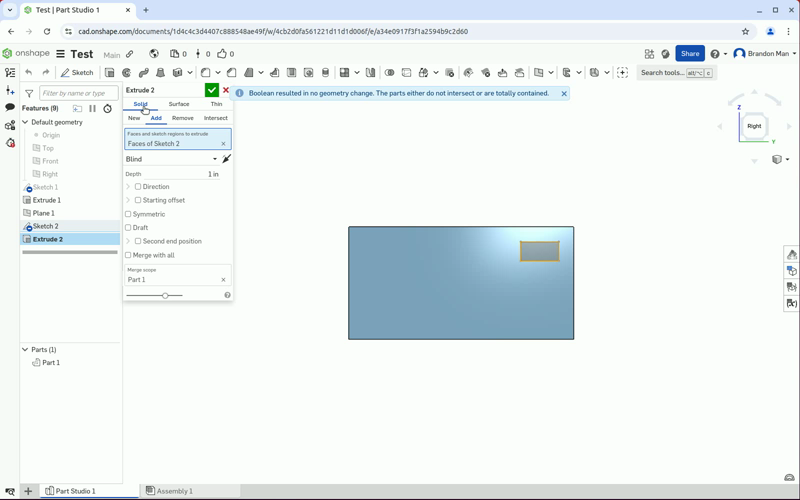
click(143, 106)
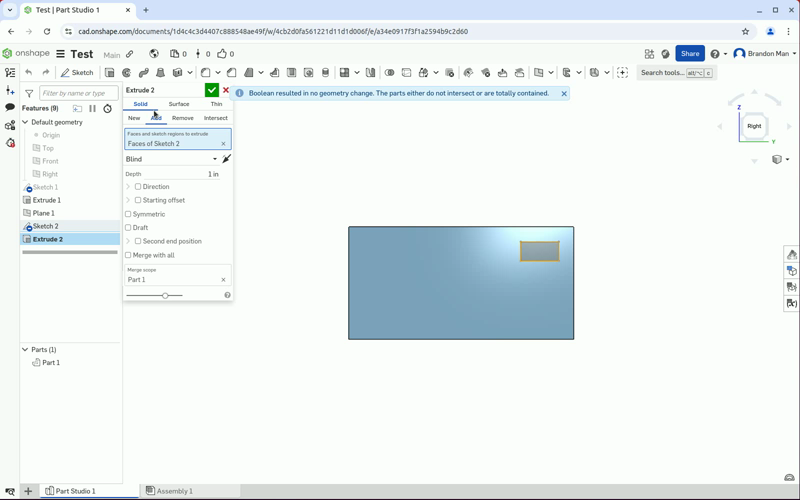
mouse_move(186, 120)
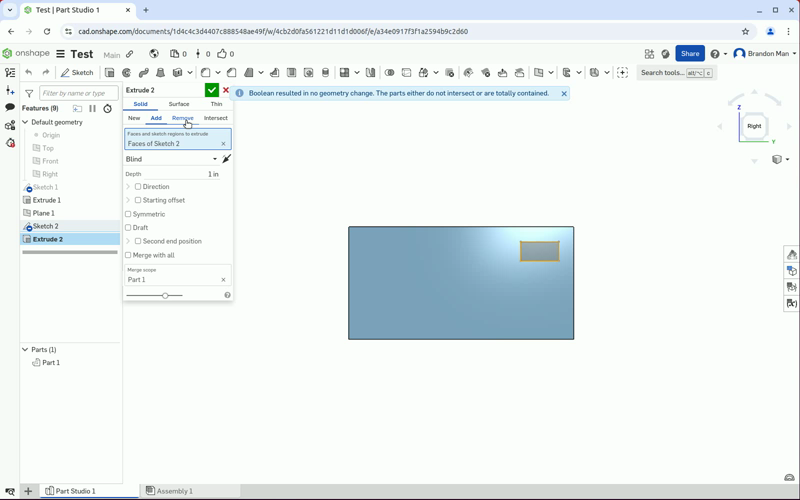
click(186, 120)
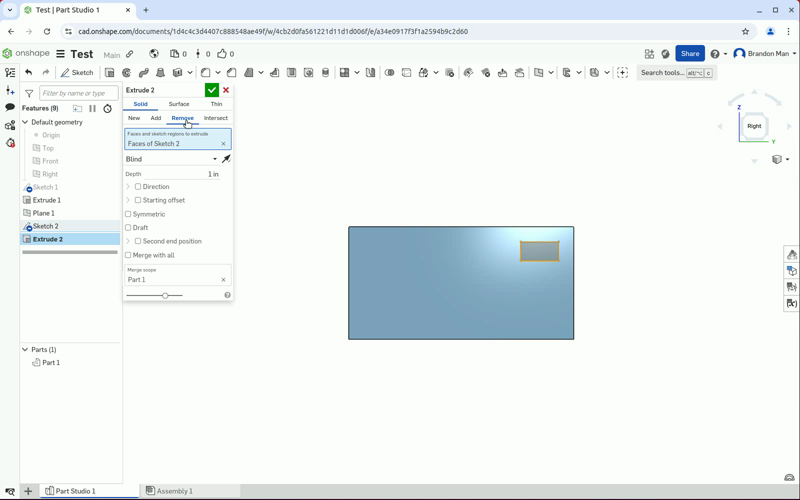
key(tab, 4)
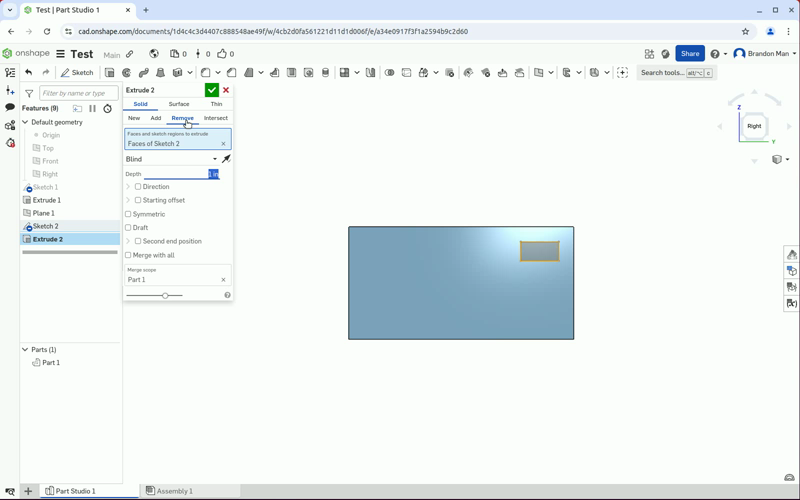
text(23.108)
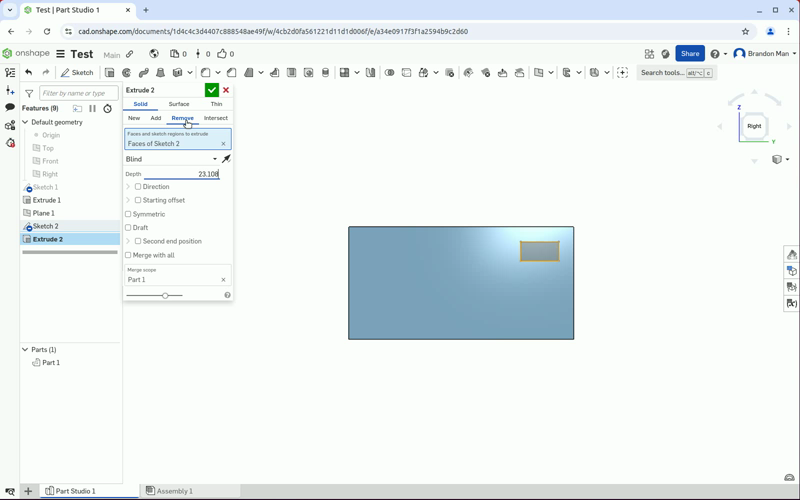
key(tab, 6)
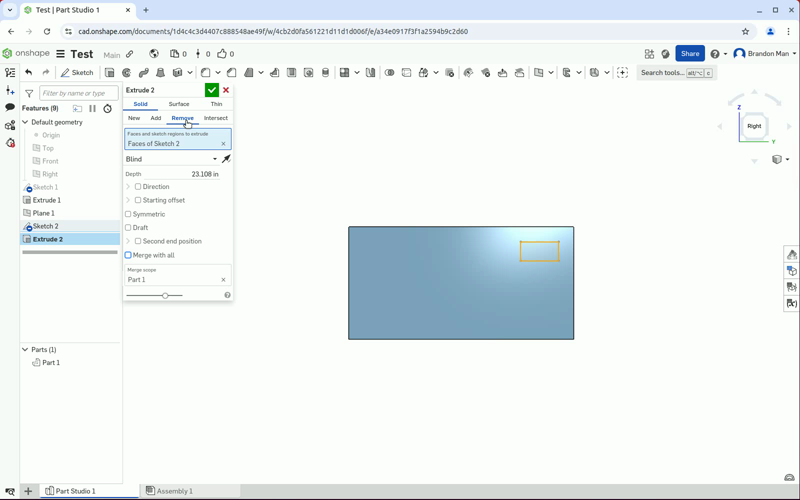
key(space)
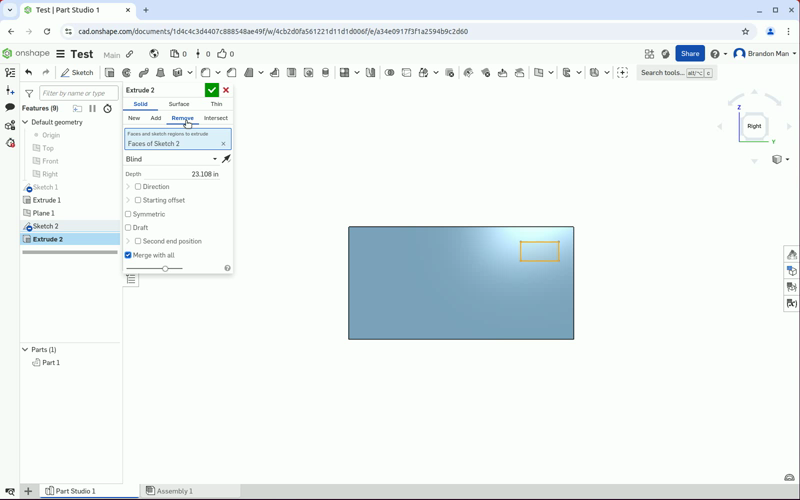
key(enter)
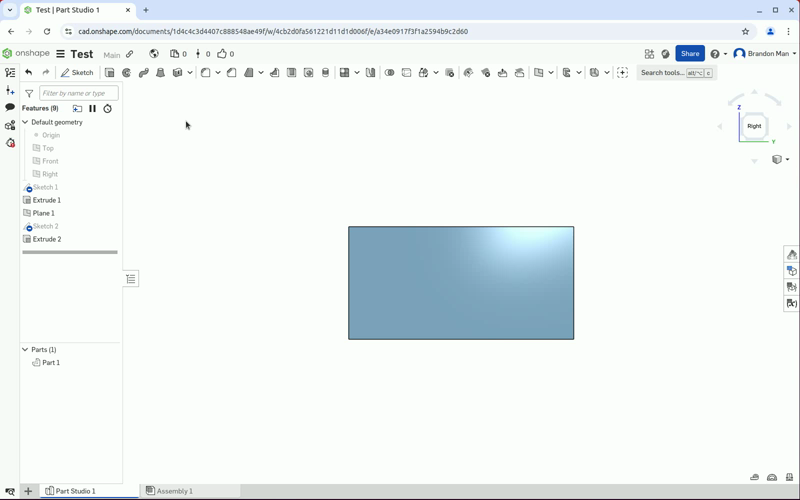
key(shift+h)
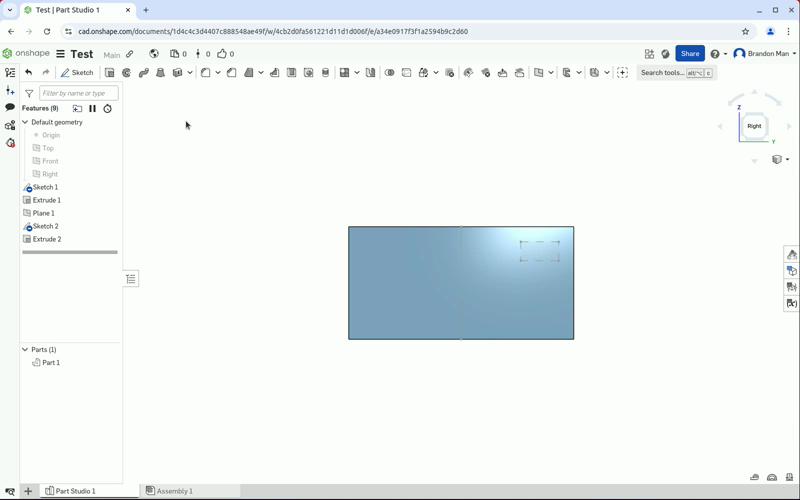
key(shift+h)
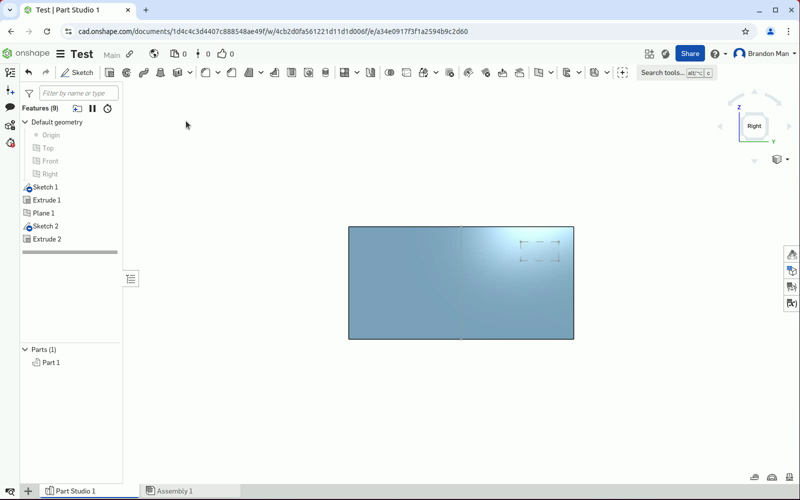
key(shift+7)
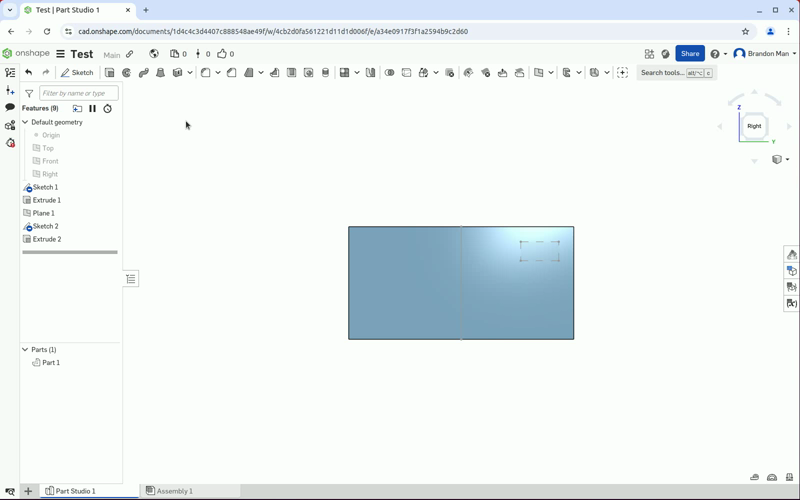
key(right, 2)
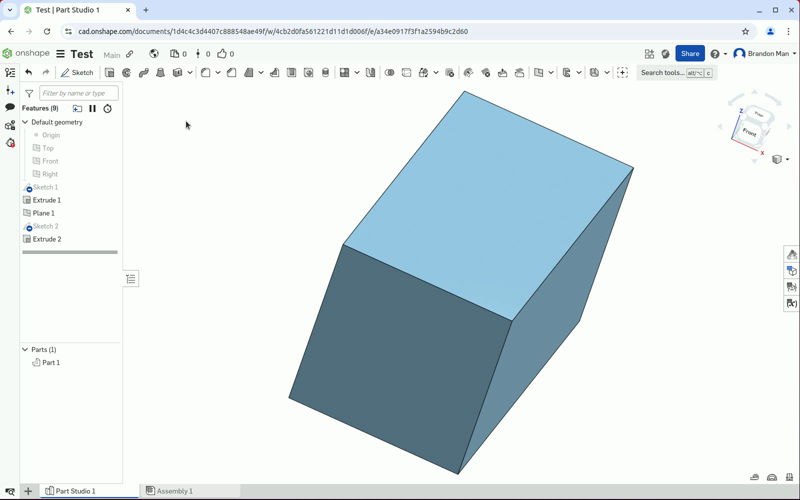
key(down, 2)
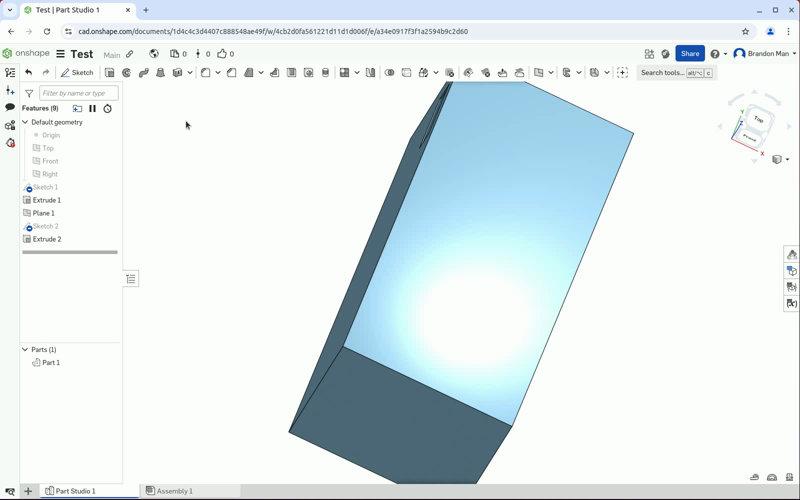
key(up, 2)
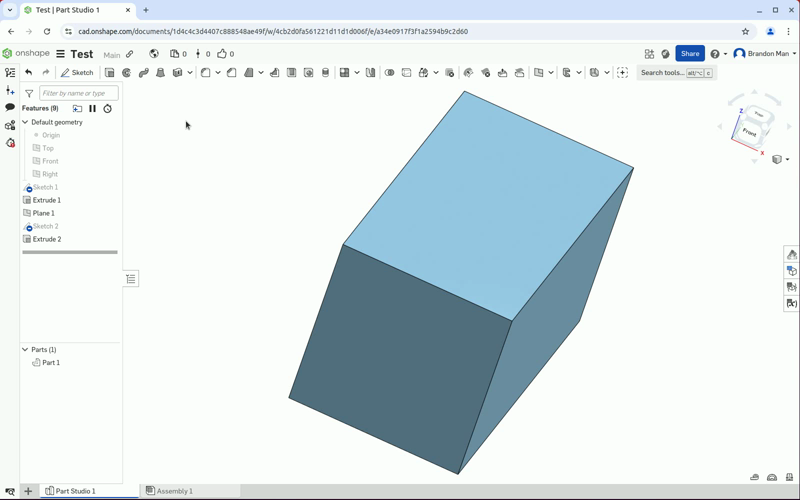
key(left, 2)
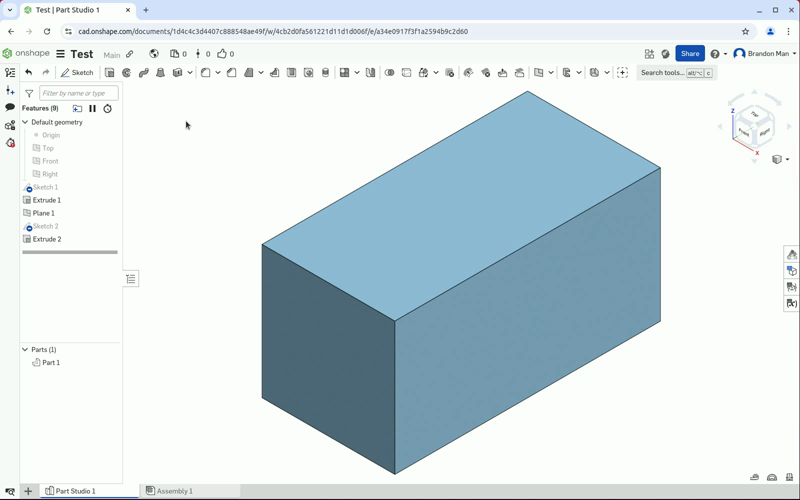
mouse_move(73, 189)
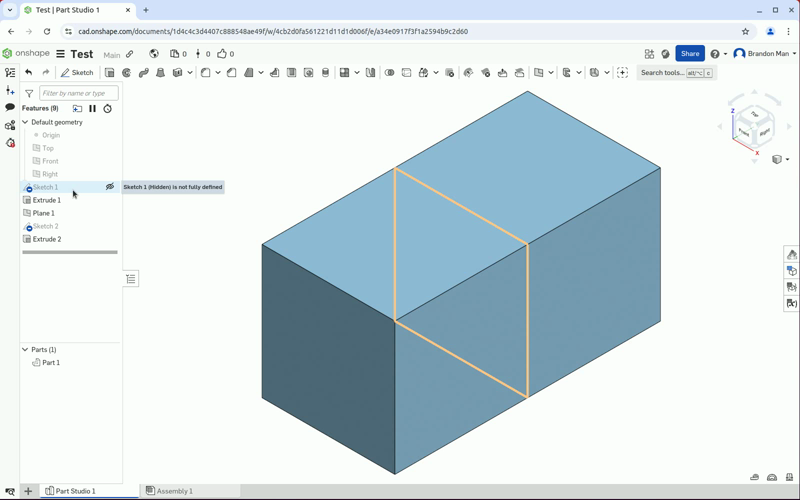
click(73, 189)